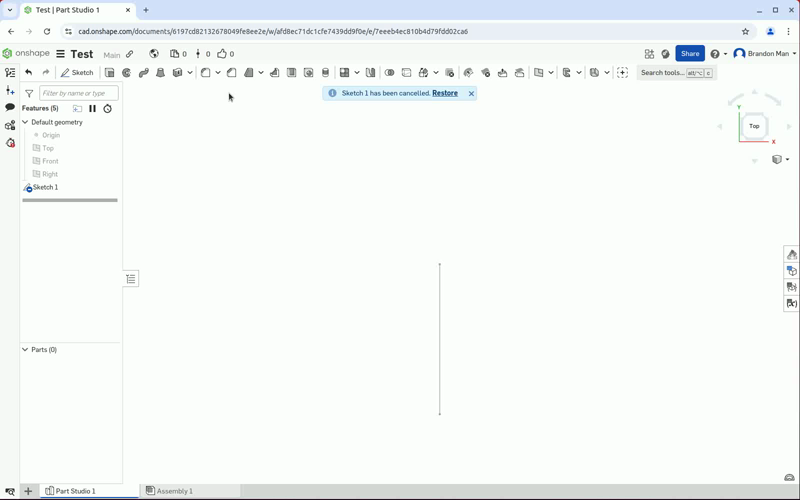
key(shift+h)
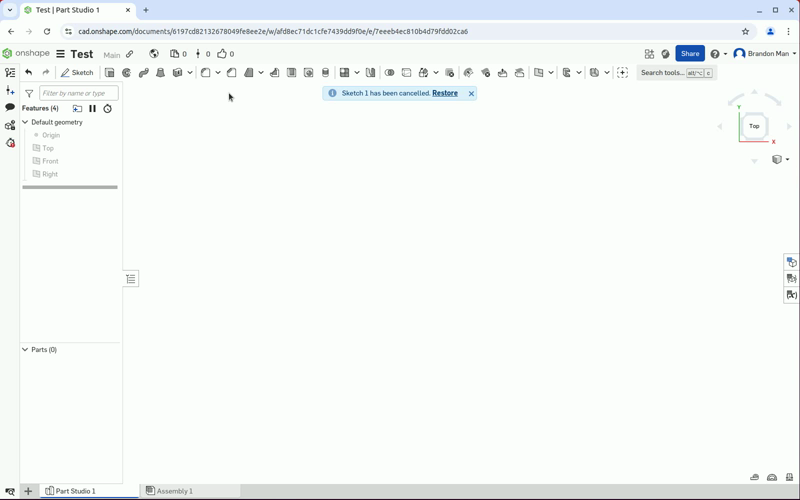
mouse_move(73, 352)
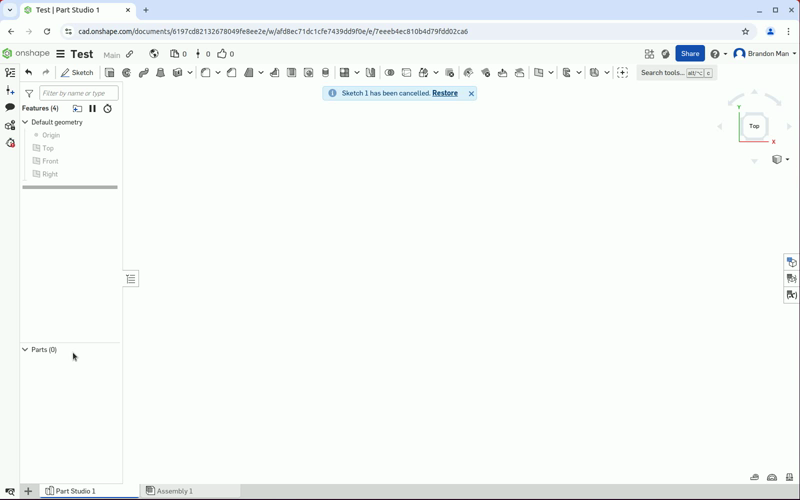
key(y)
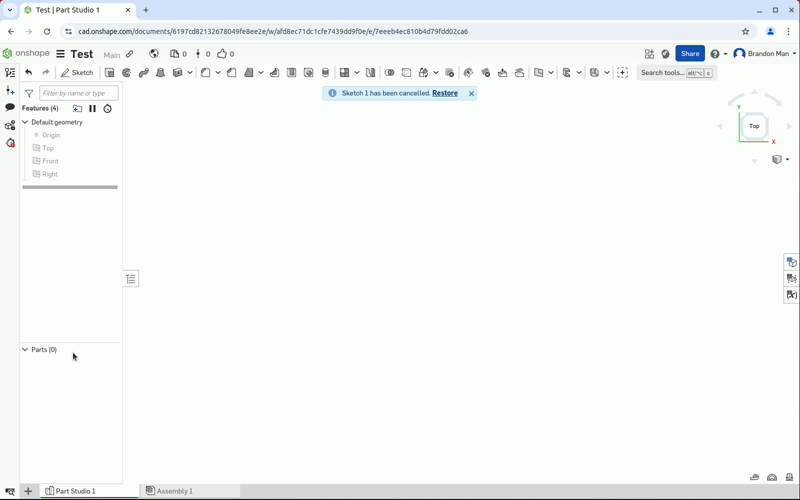
key(shift+p)
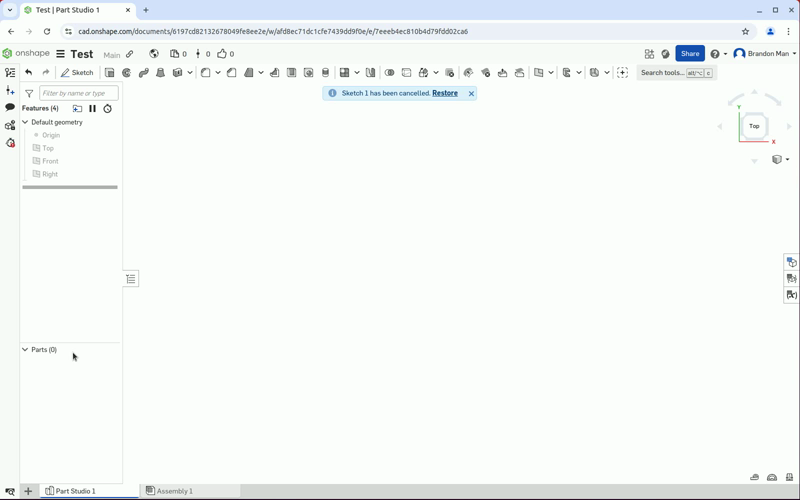
key(space)
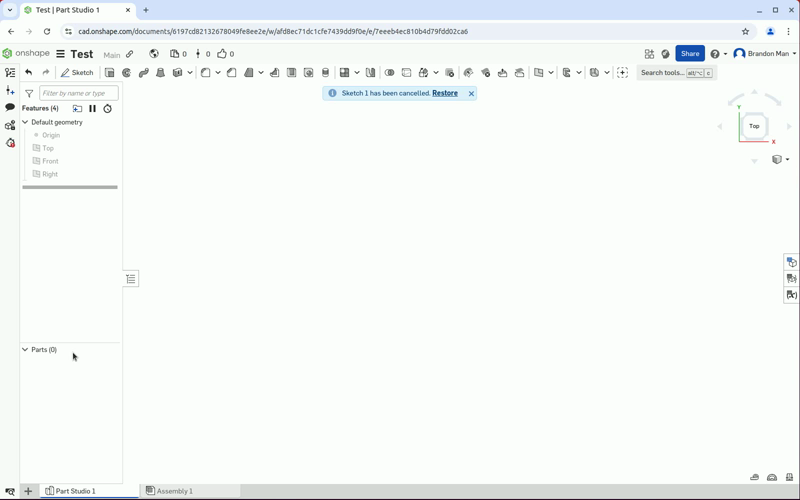
key_down(shift)
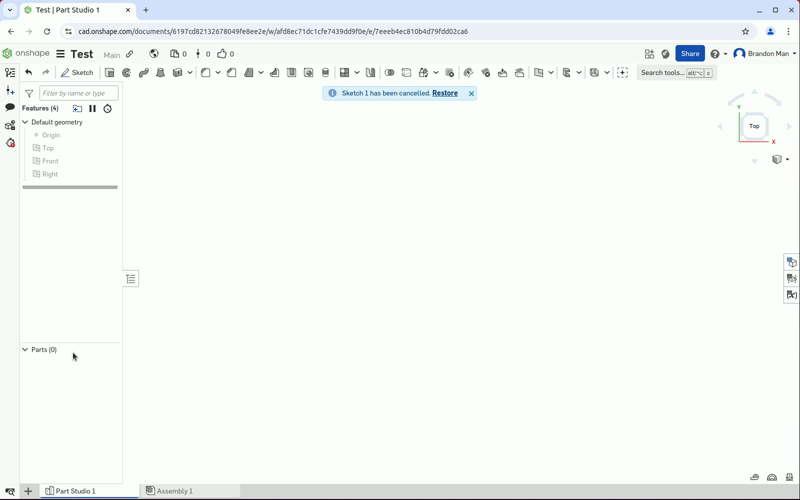
key(up)
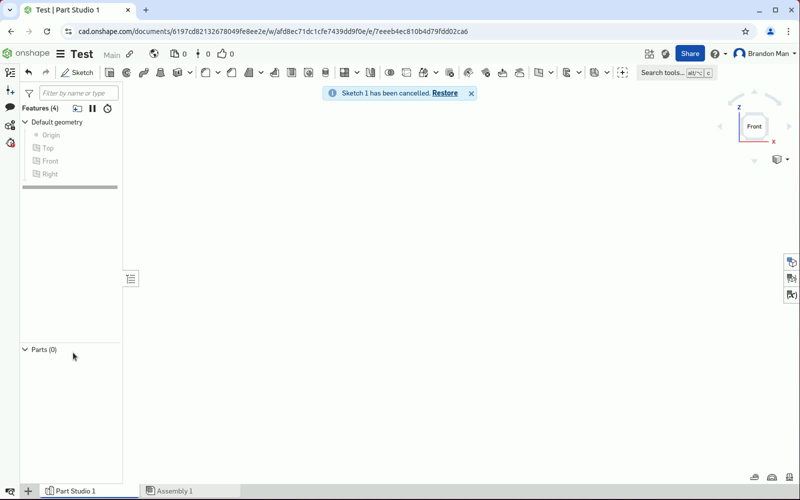
key_up(shift)
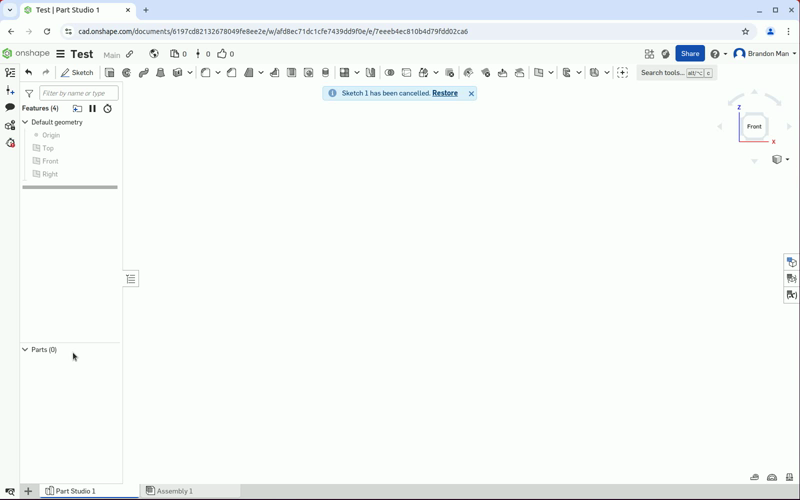
mouse_move(73, 352)
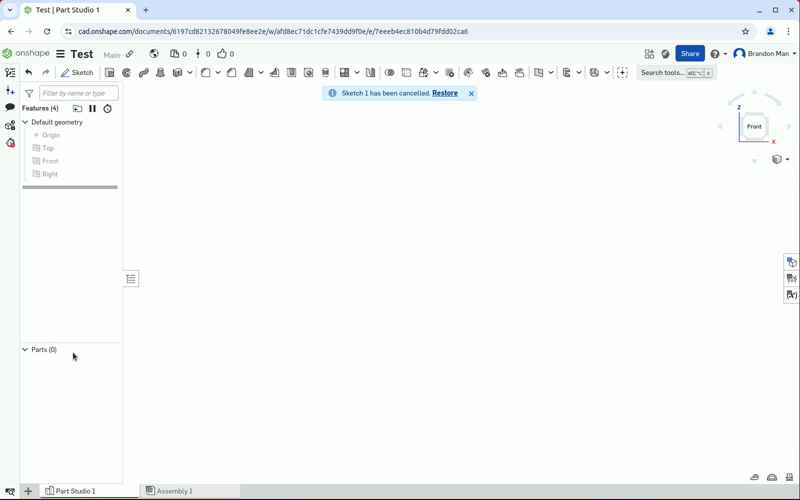
key(shift+y)
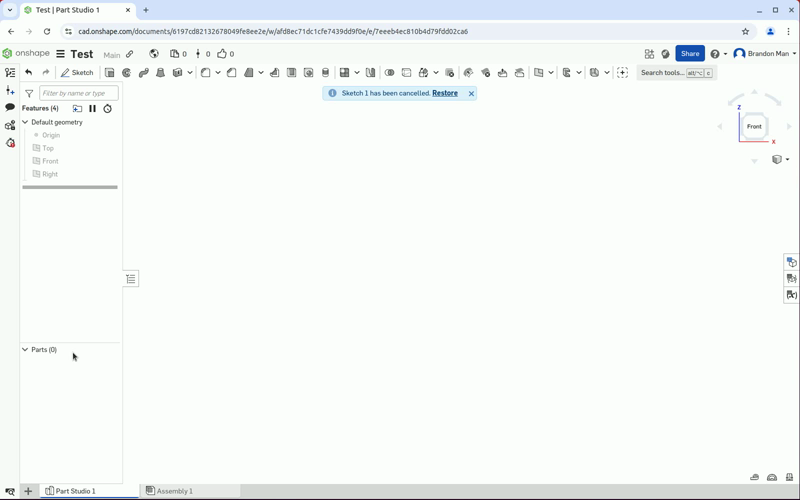
key(shift+s)
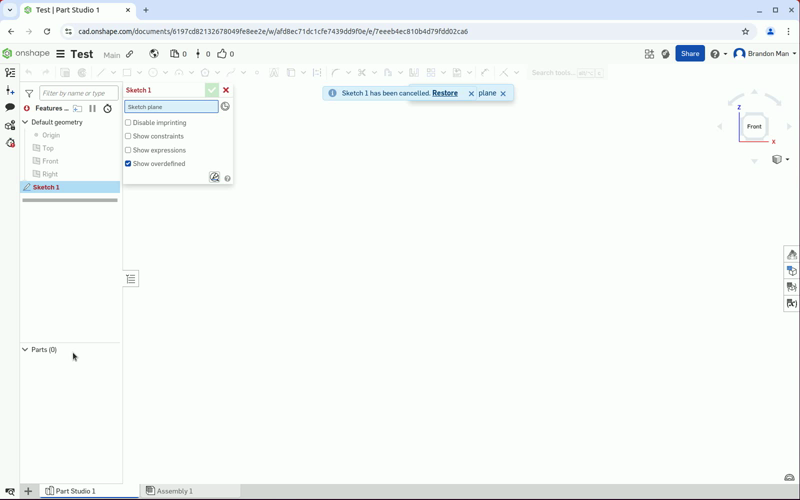
mouse_move(73, 163)
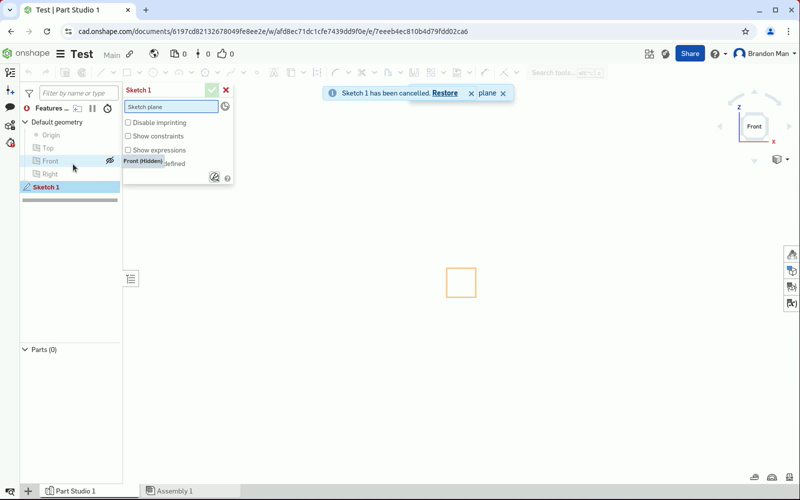
click(73, 163)
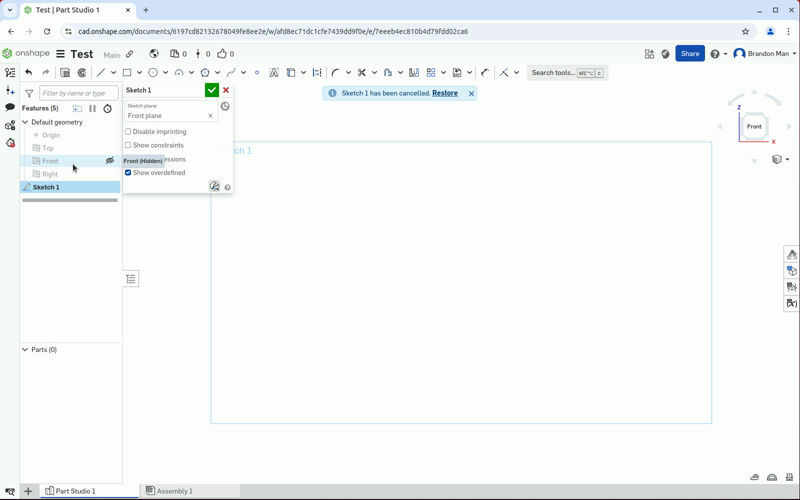
mouse_move(73, 352)
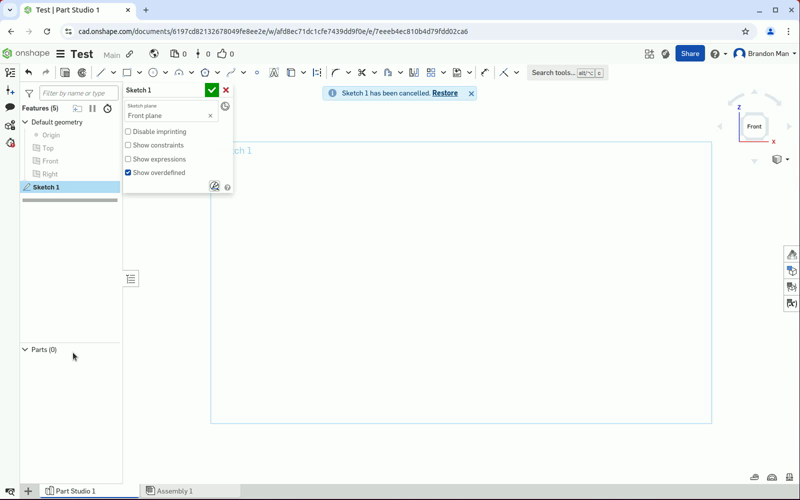
key(y)
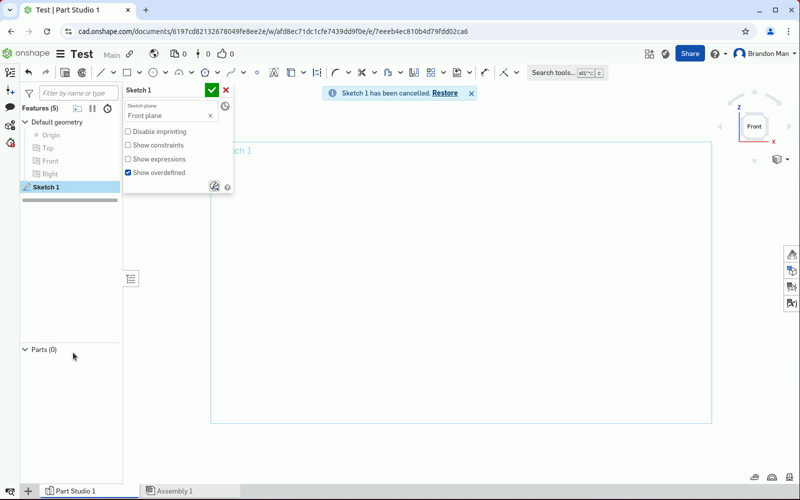
key(l)
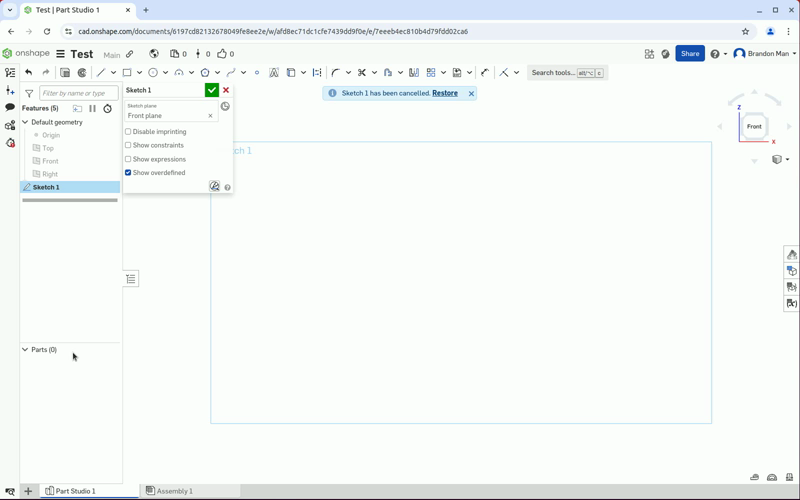
key_down(shift)
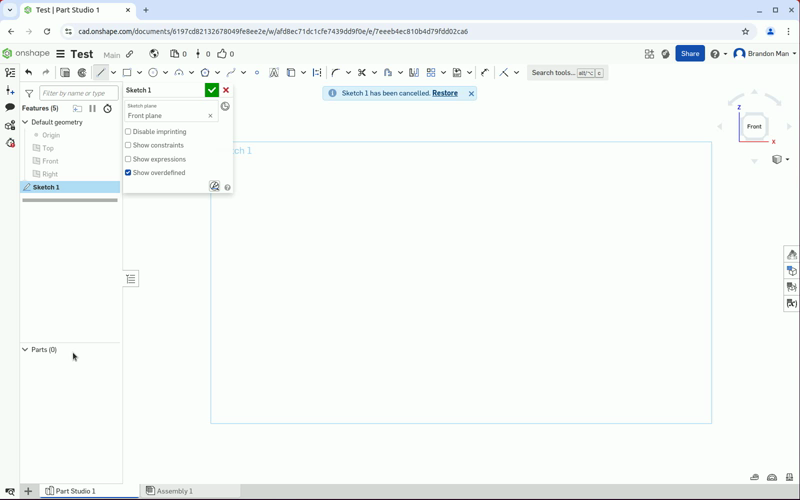
mouse_move(352, 342)
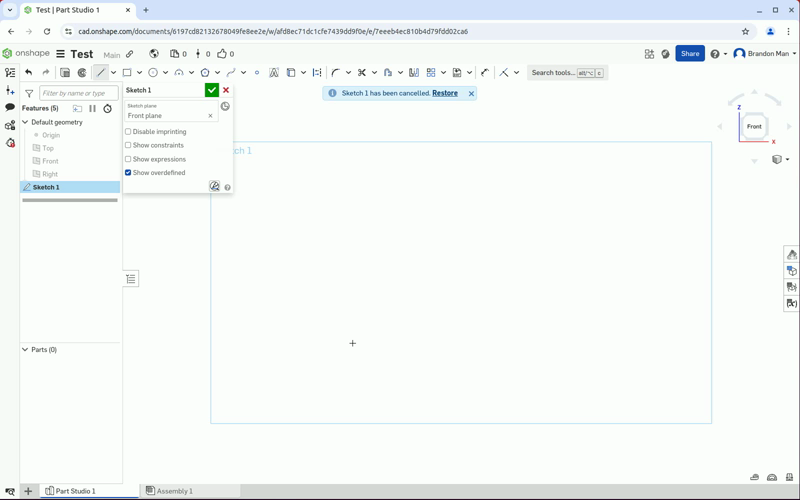
click(352, 342)
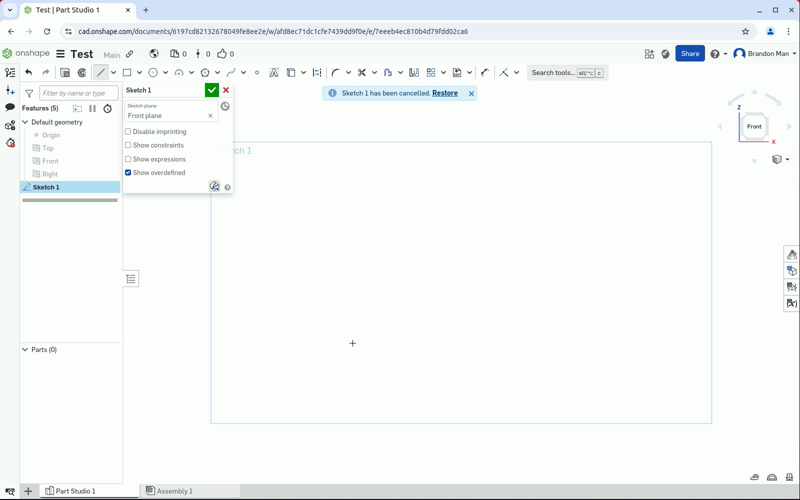
key_up(shift)
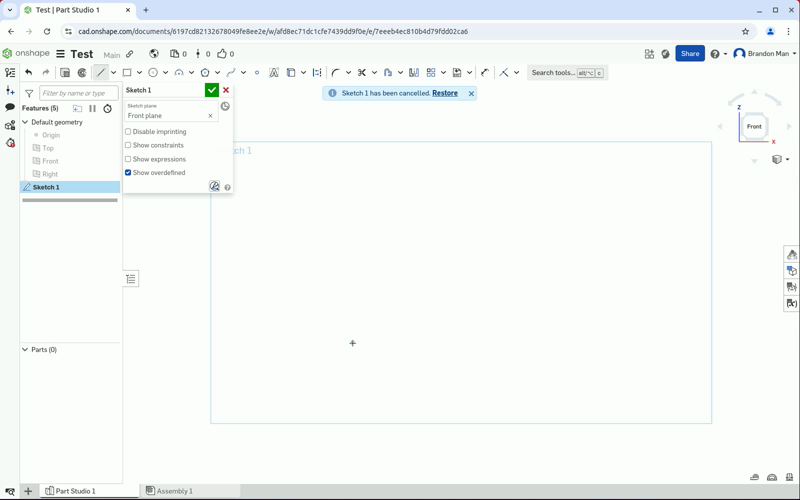
key_down(shift)
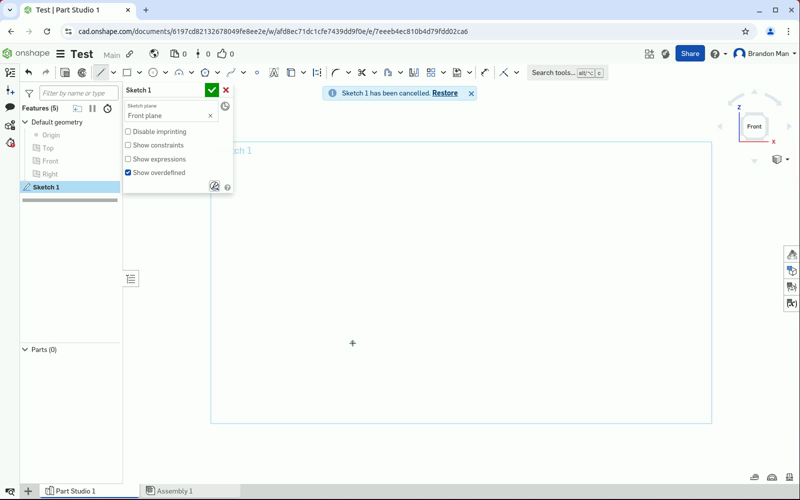
mouse_move(572, 342)
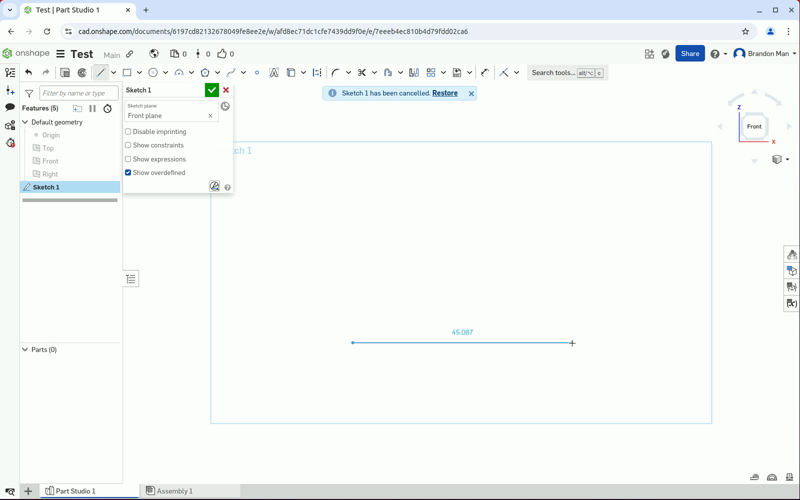
click(572, 342)
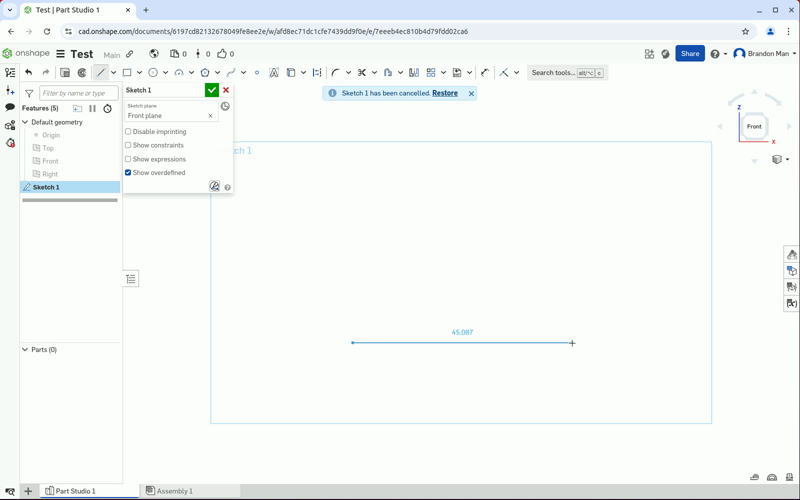
key_up(shift)
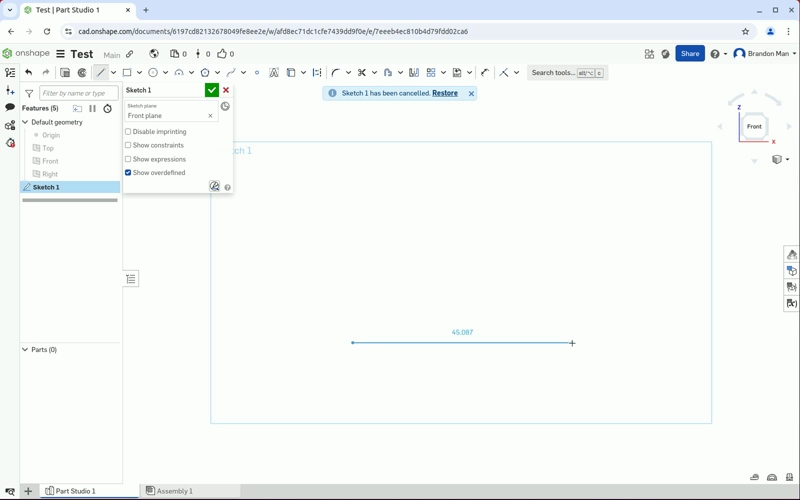
key_down(shift)
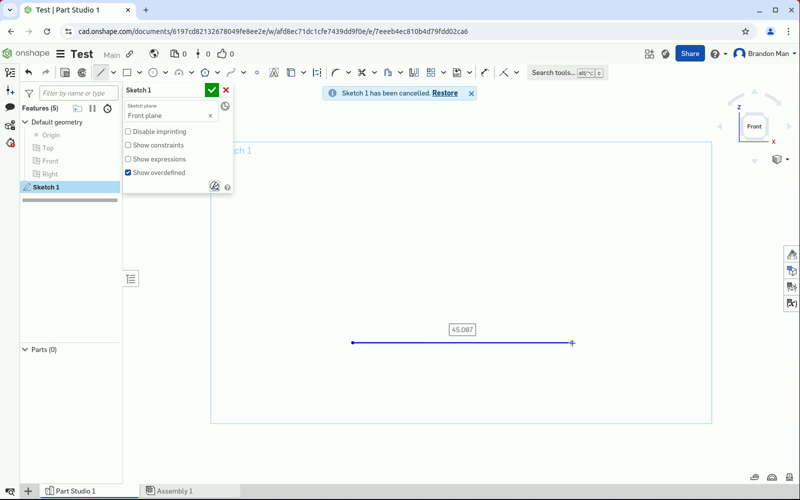
mouse_move(489, 259)
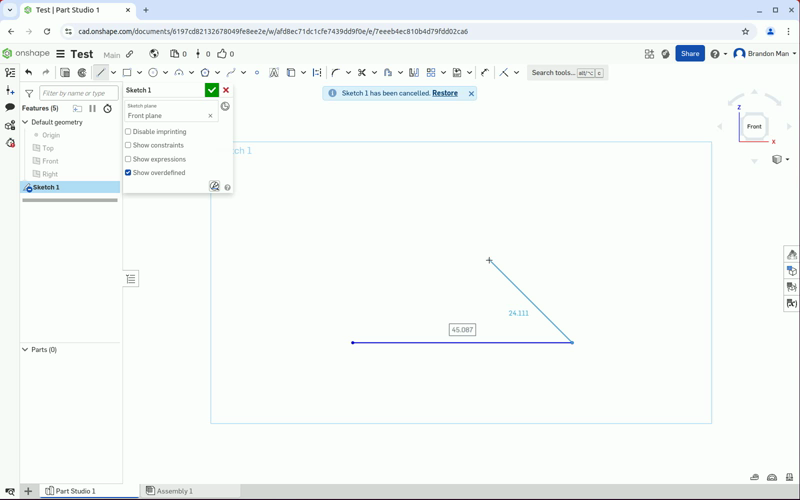
click(489, 259)
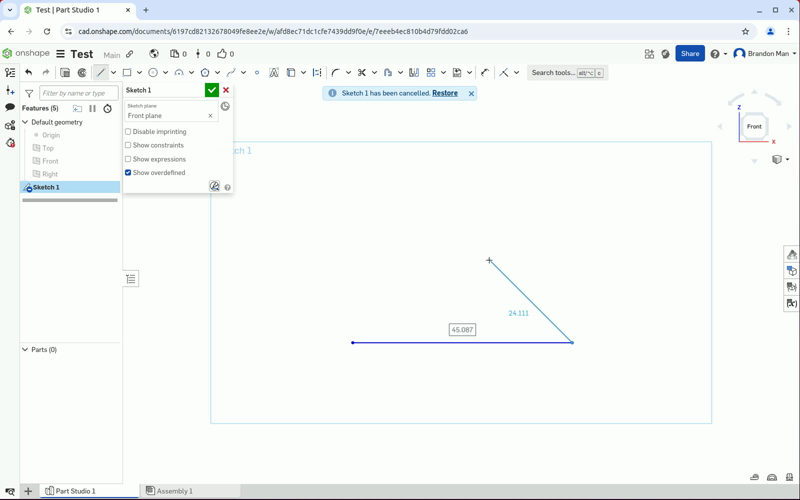
key_up(shift)
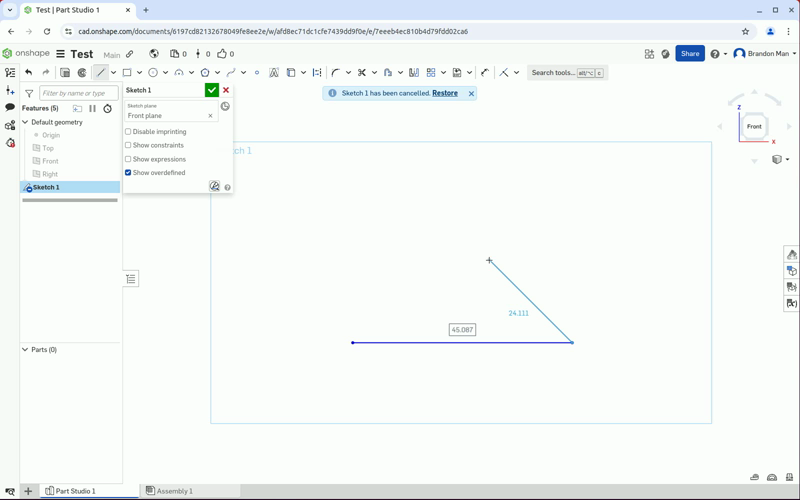
key_down(shift)
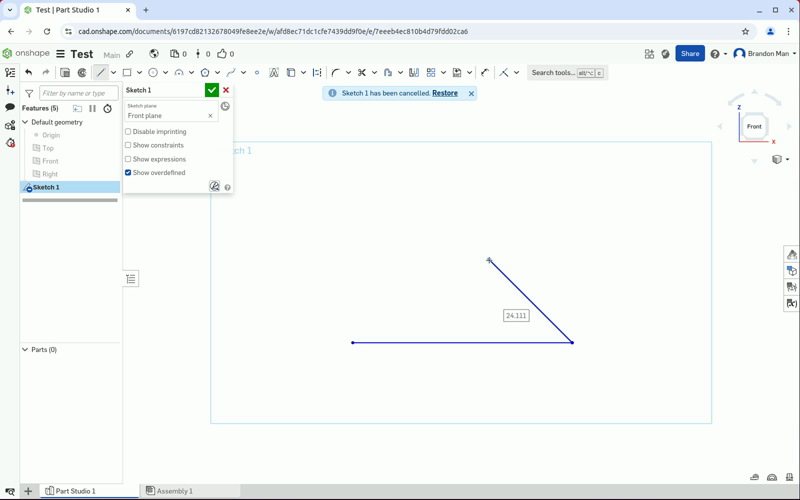
mouse_move(435, 204)
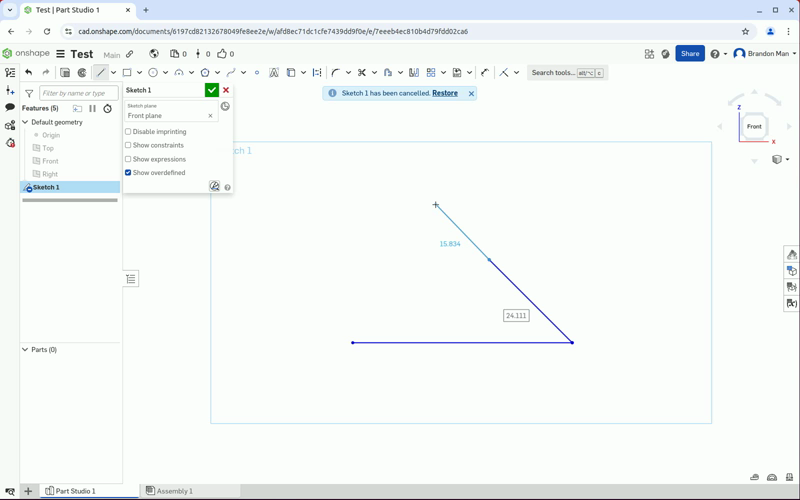
click(435, 204)
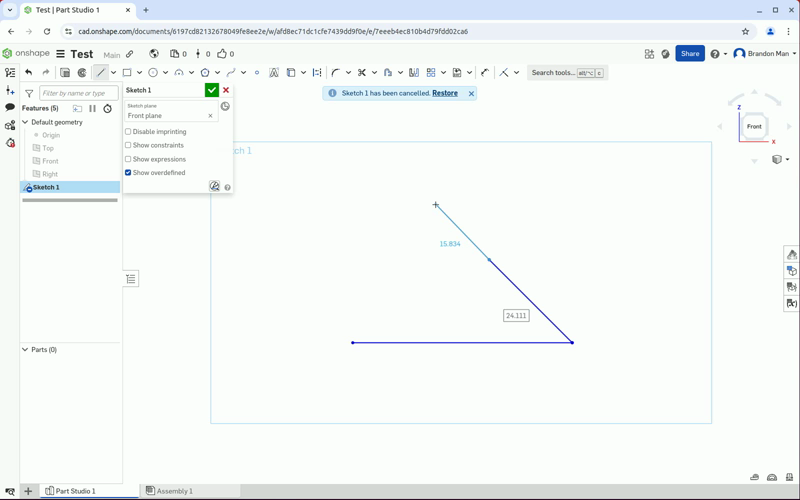
key_up(shift)
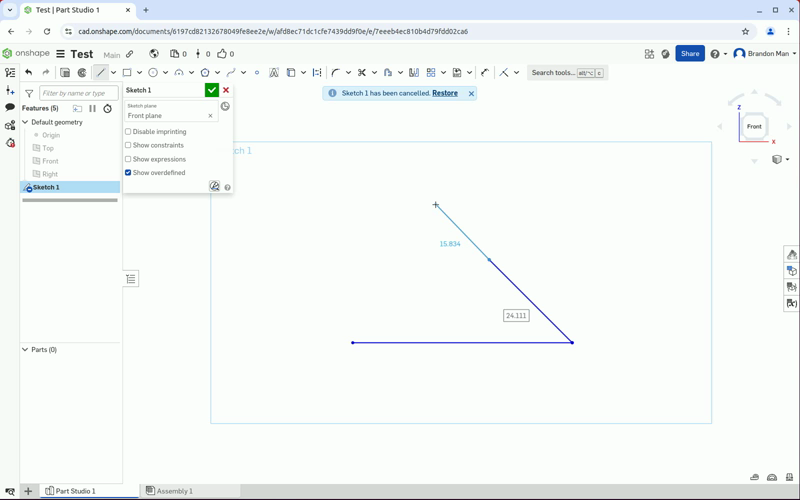
key_down(shift)
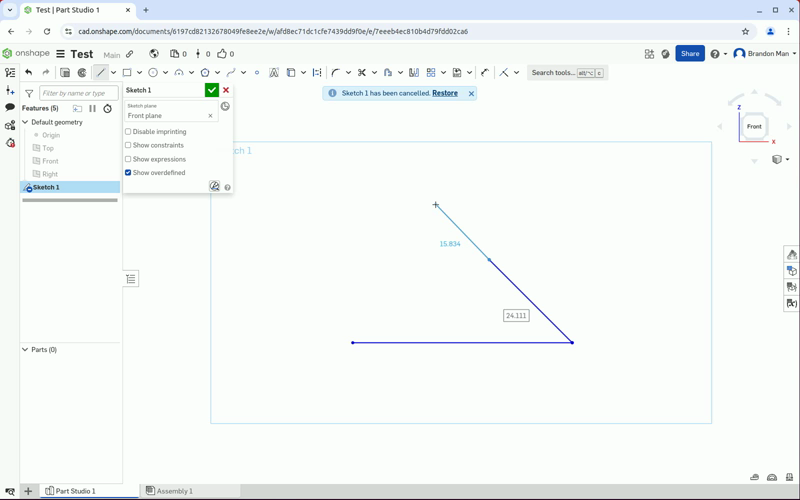
mouse_move(353, 206)
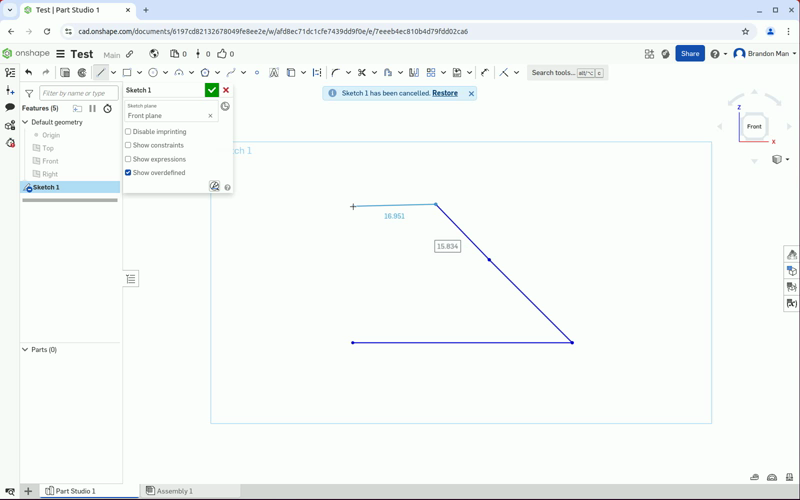
click(353, 206)
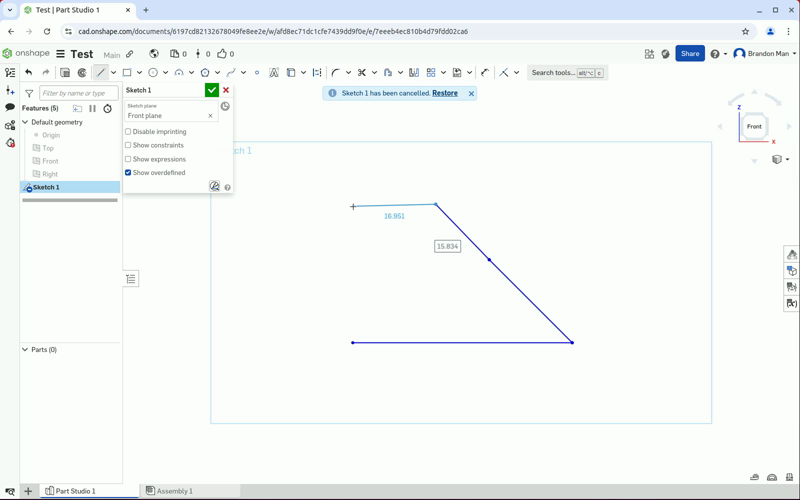
key_up(shift)
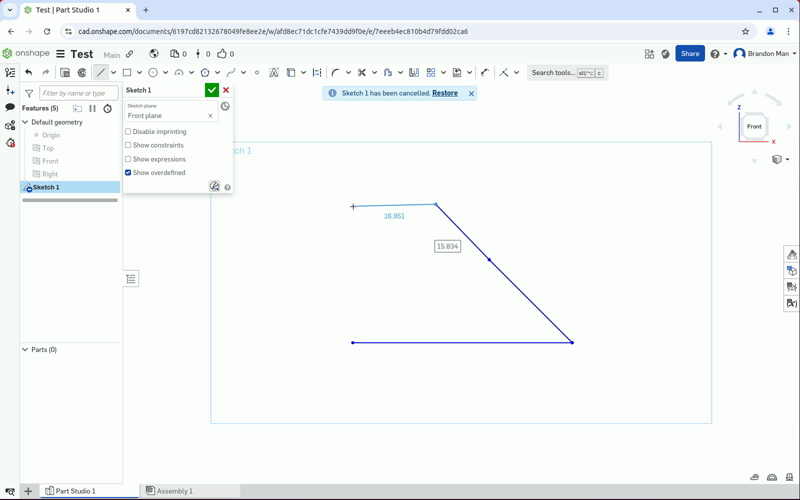
key_down(shift)
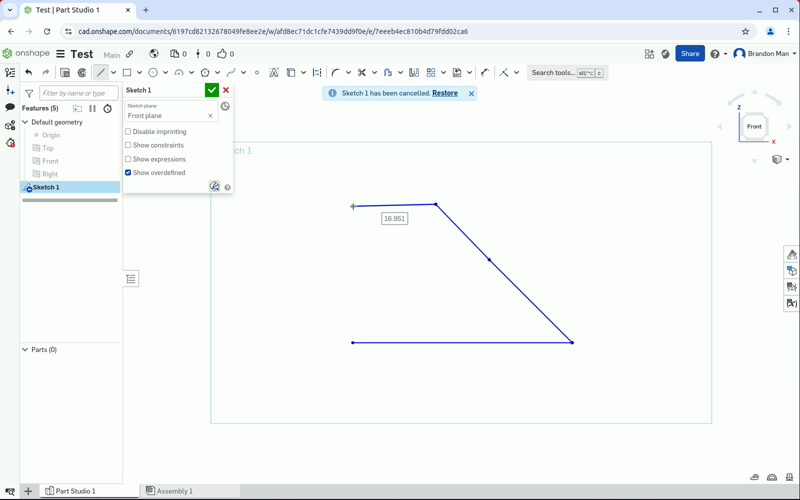
mouse_move(352, 342)
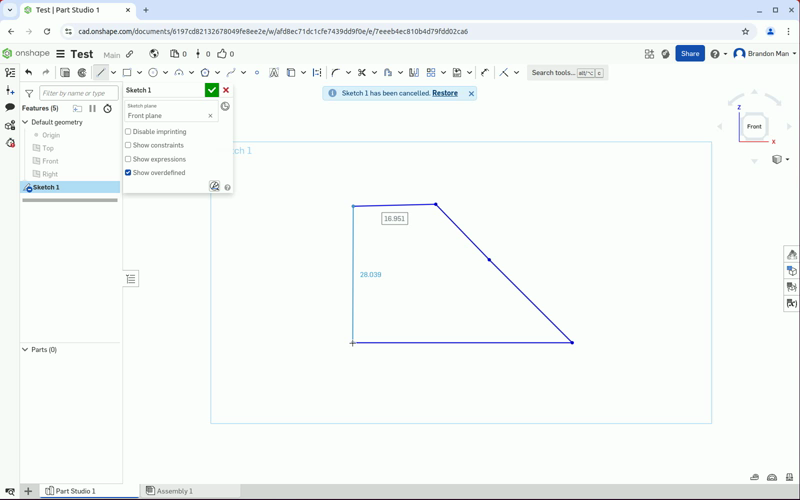
key_up(shift)
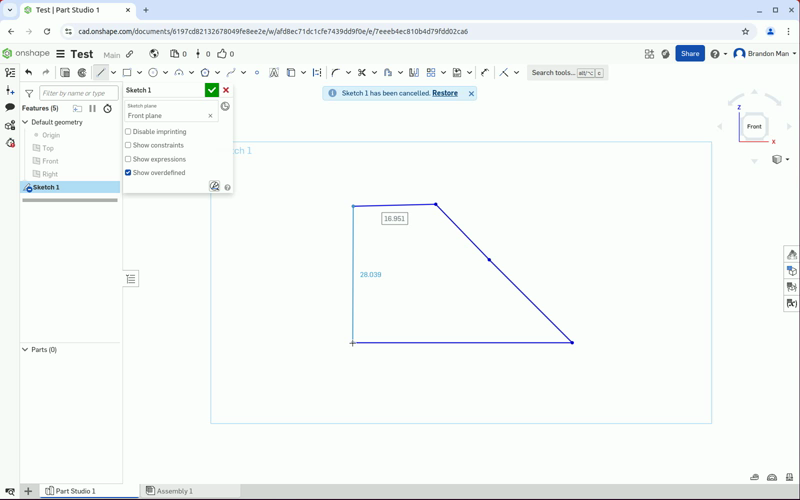
click(352, 342)
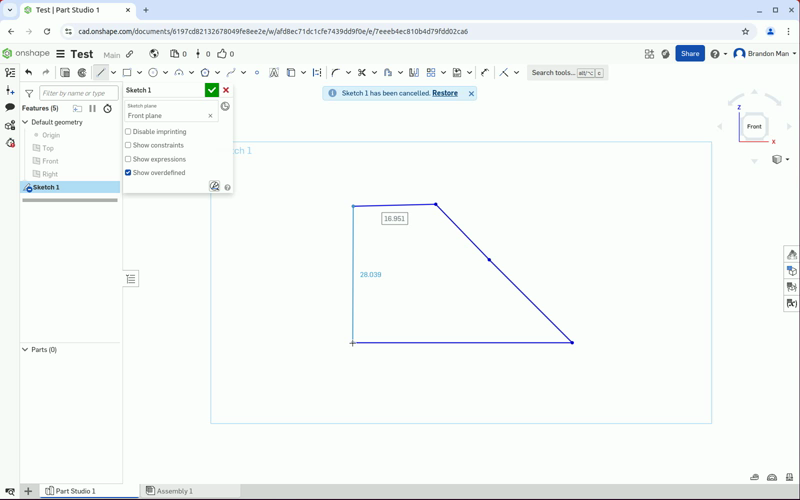
key(esc)
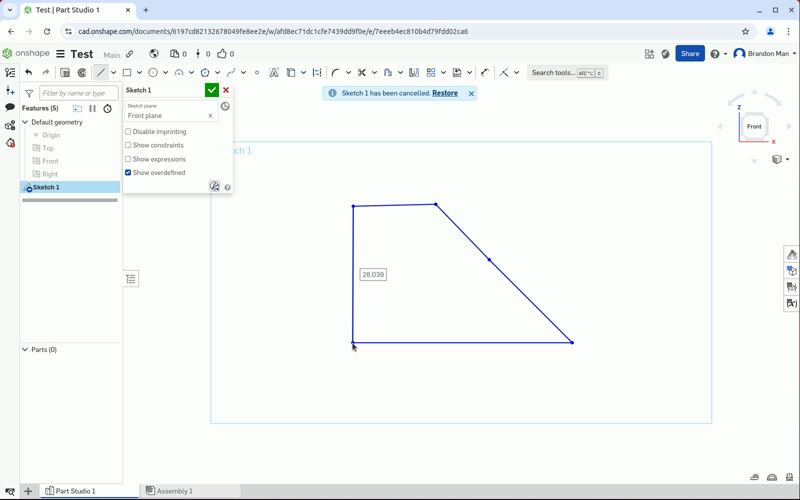
mouse_move(502, 299)
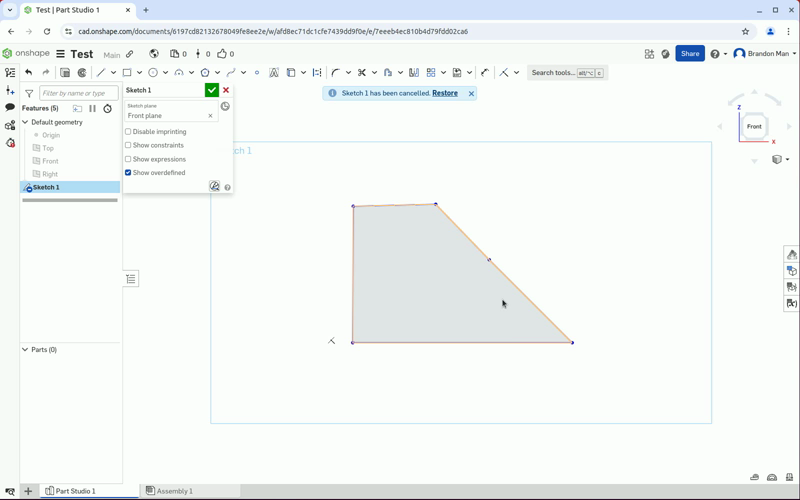
click(502, 299)
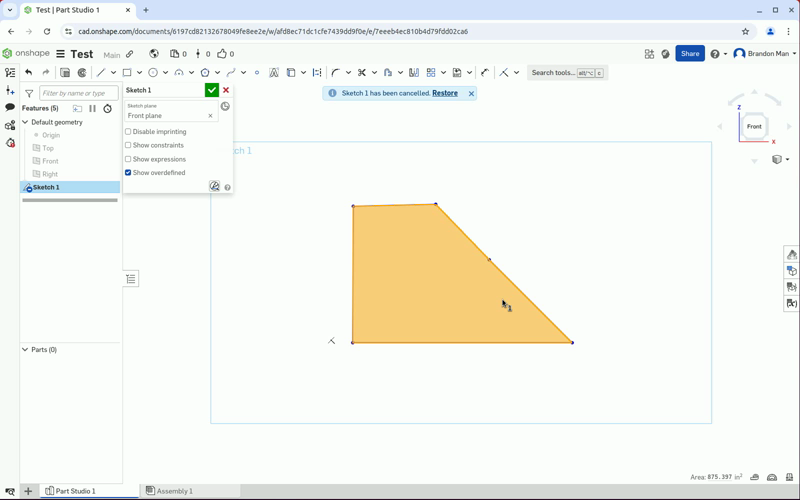
mouse_move(73, 352)
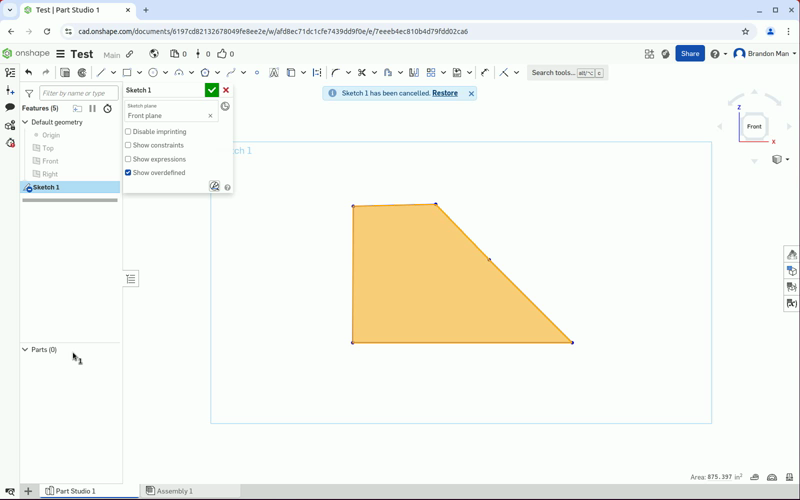
key(shift+y)
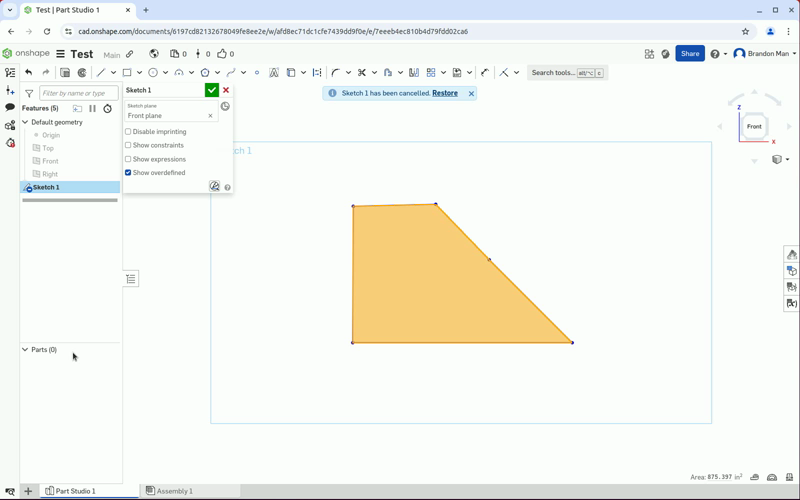
key(shift+e)
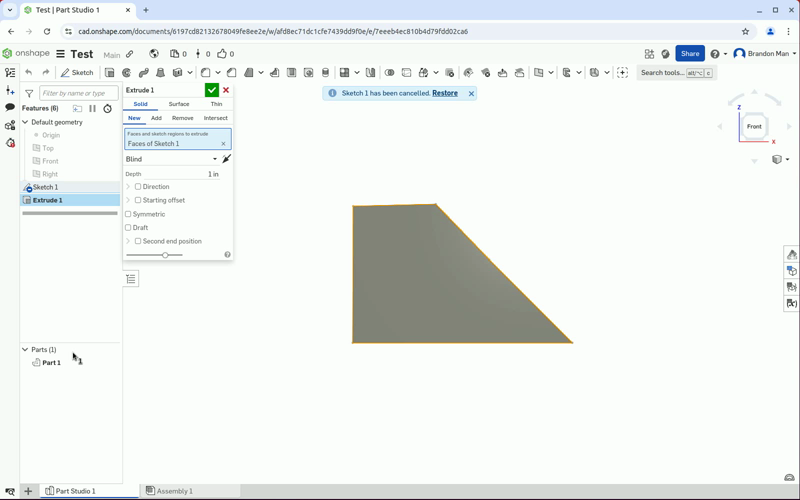
mouse_move(143, 106)
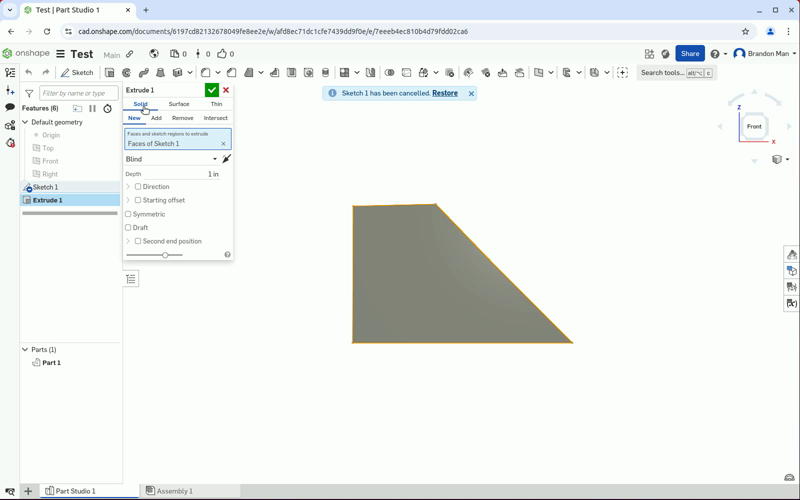
click(143, 106)
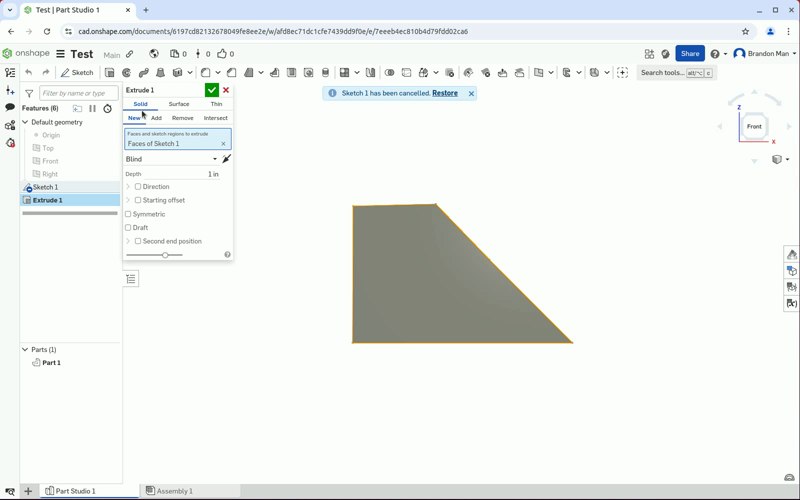
mouse_move(137, 120)
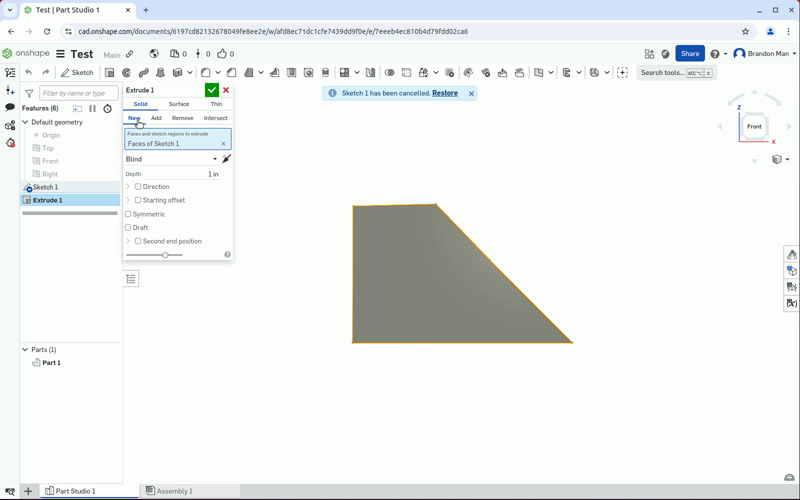
click(137, 120)
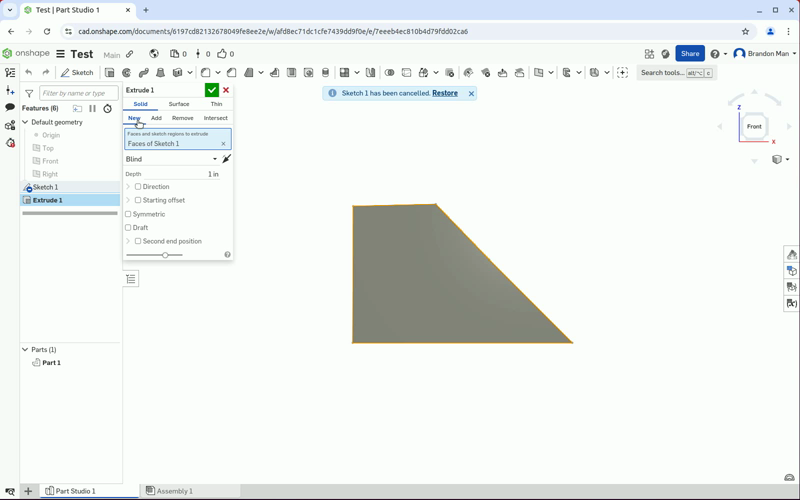
key(tab, 4)
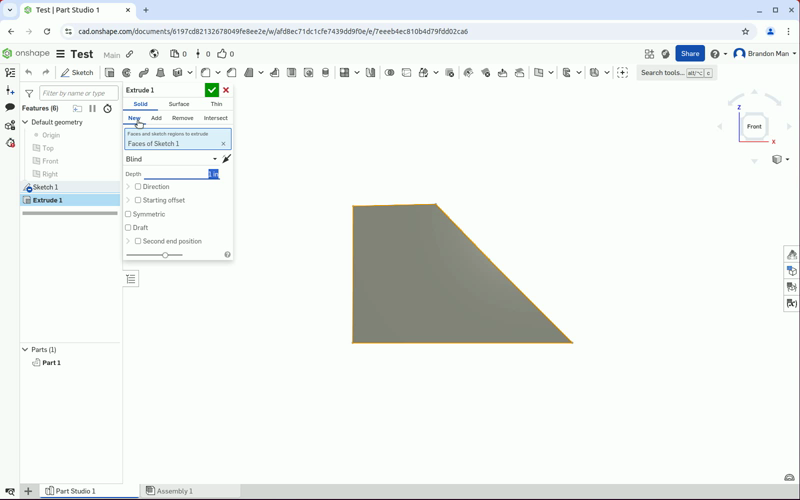
text(11.554)
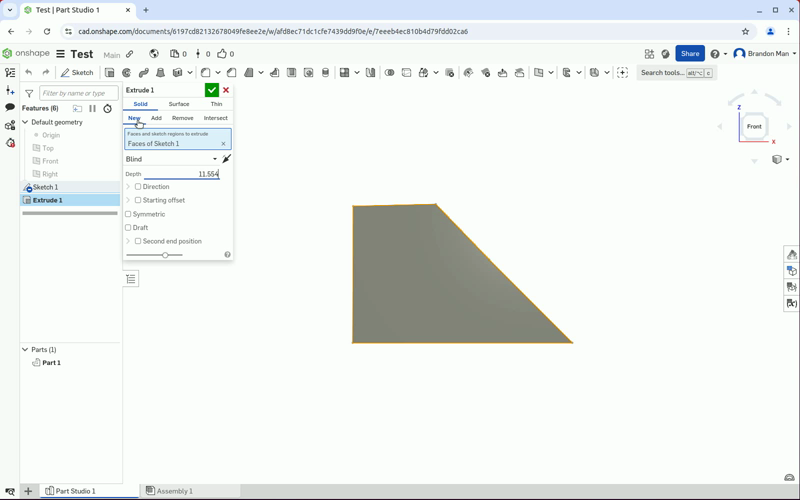
key(tab, 3)
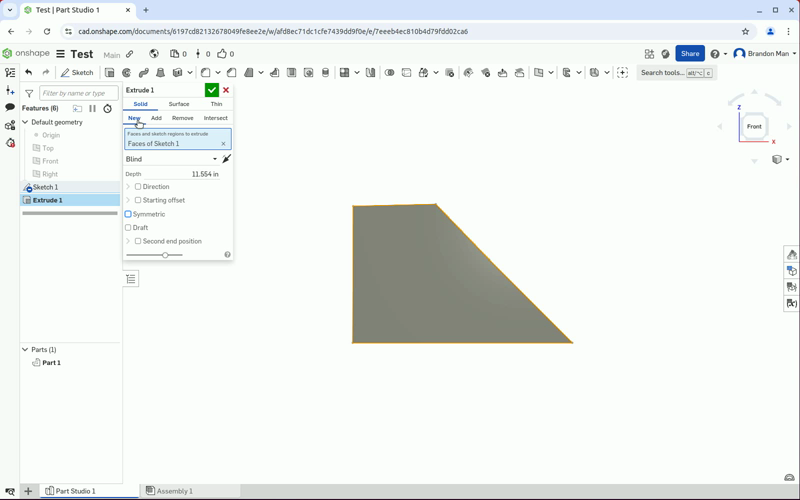
key(space)
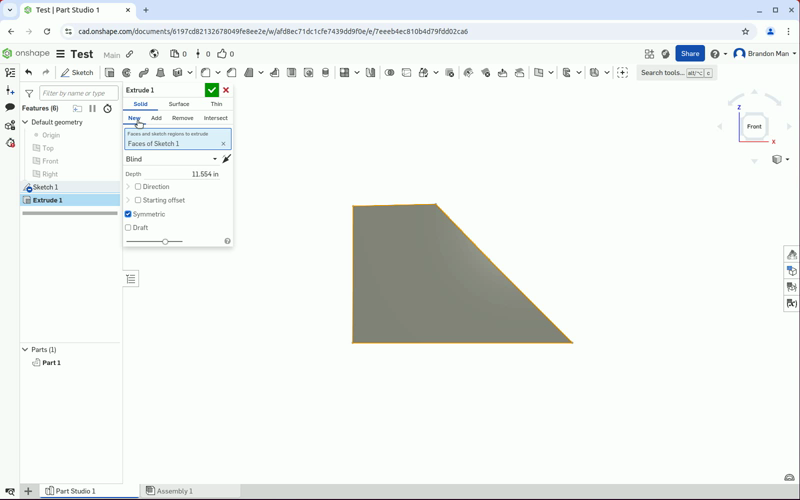
key(enter)
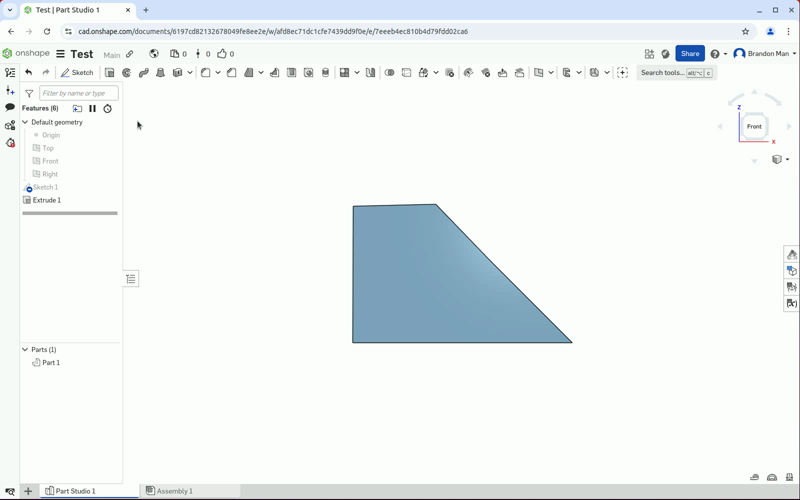
key(shift+h)
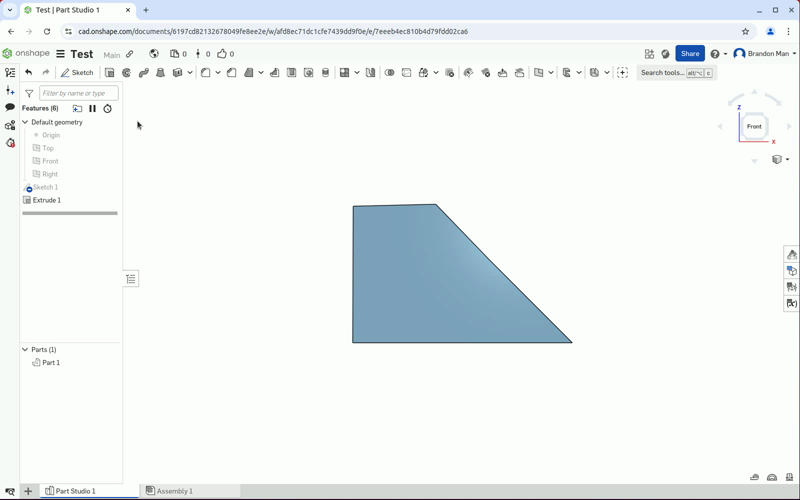
key(shift+h)
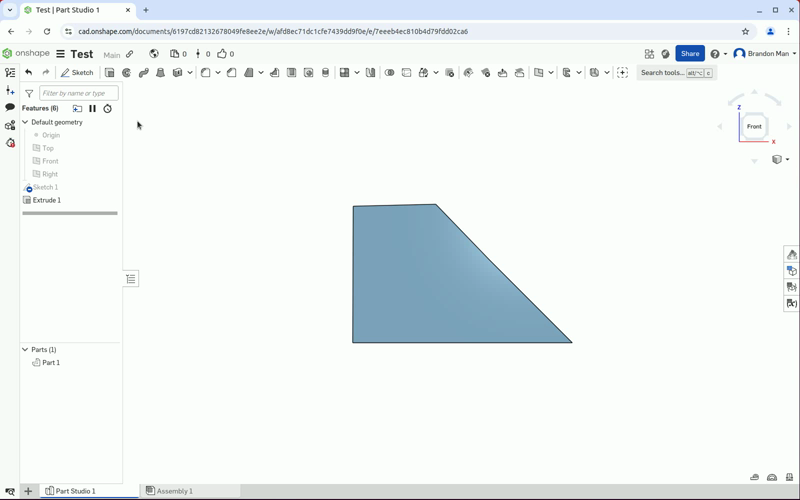
mouse_move(73, 189)
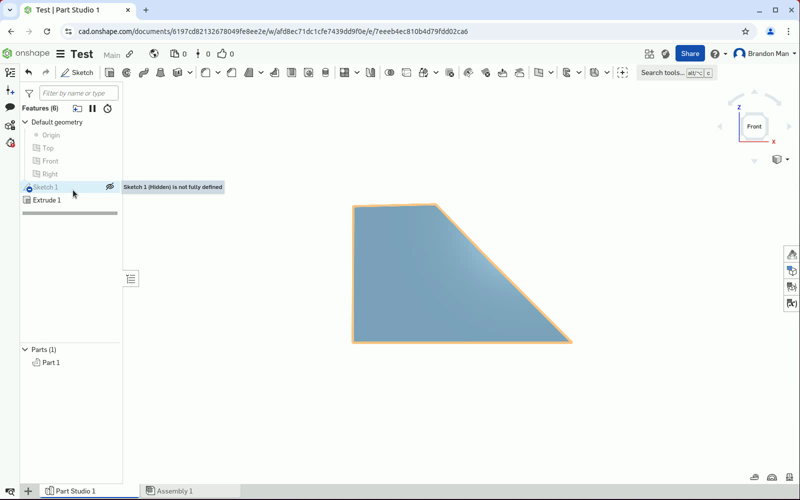
click(73, 189)
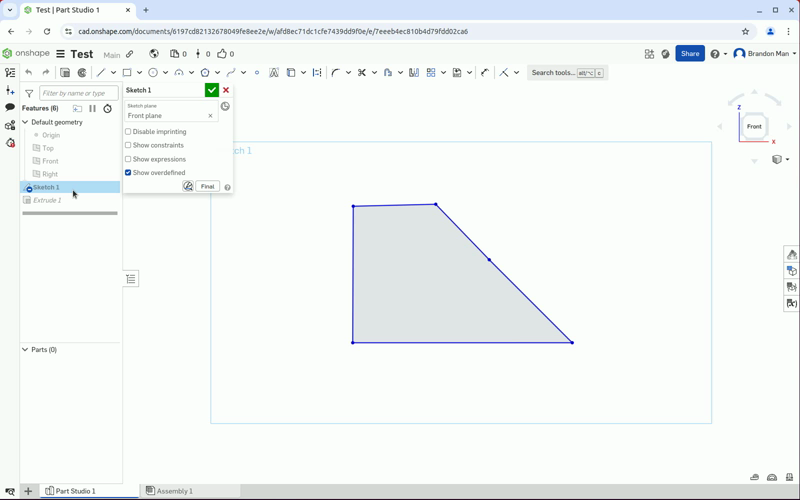
mouse_move(229, 92)
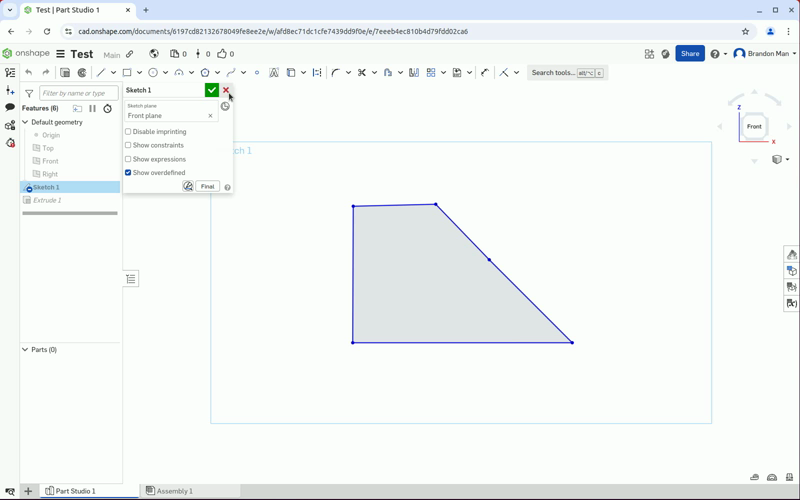
click(229, 92)
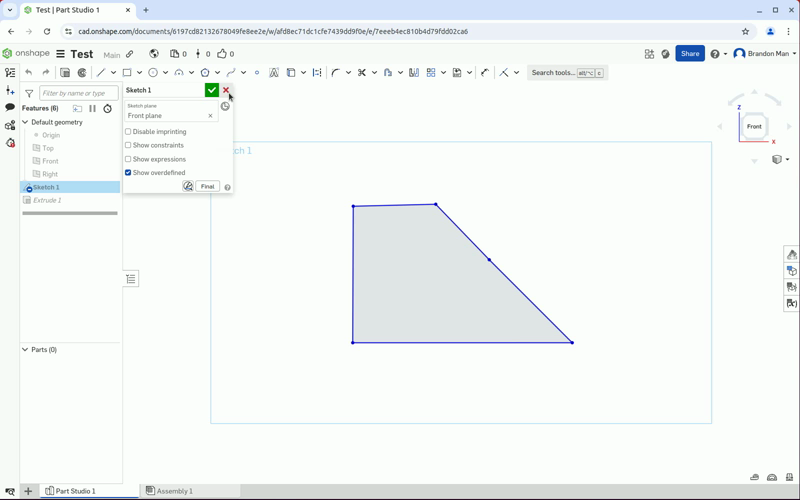
key(shift+s)
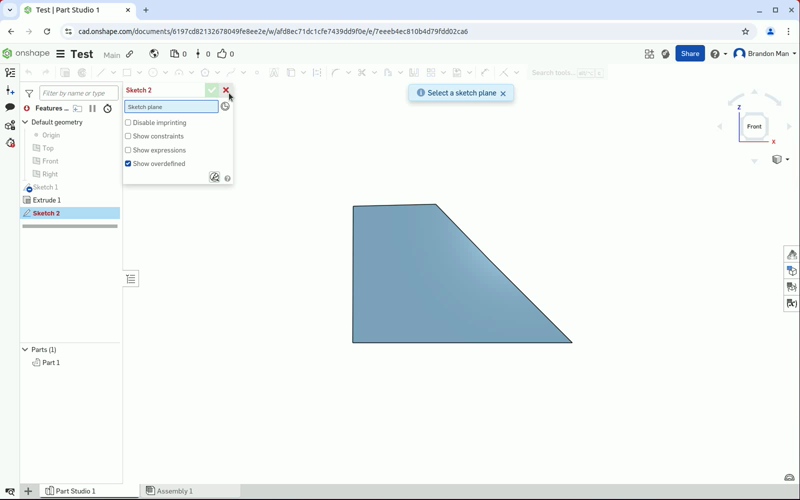
mouse_move(73, 163)
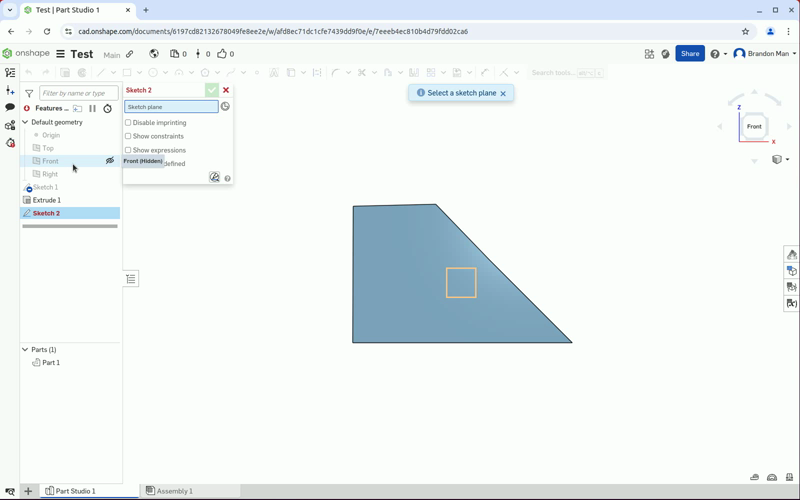
click(73, 163)
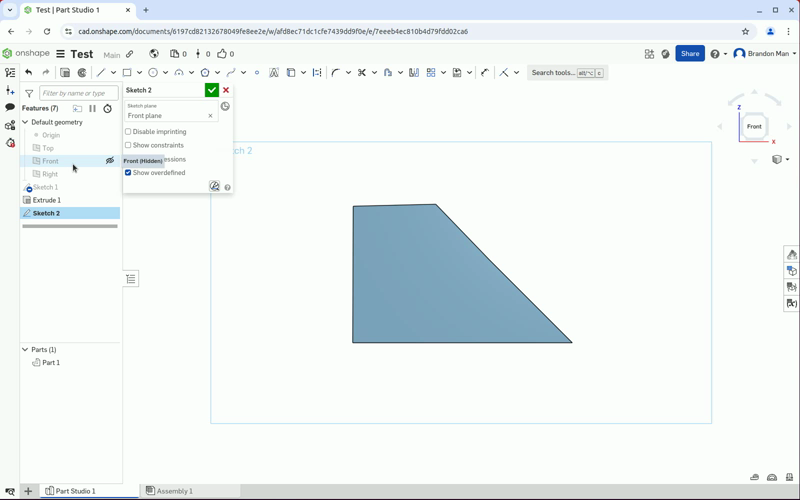
mouse_move(73, 352)
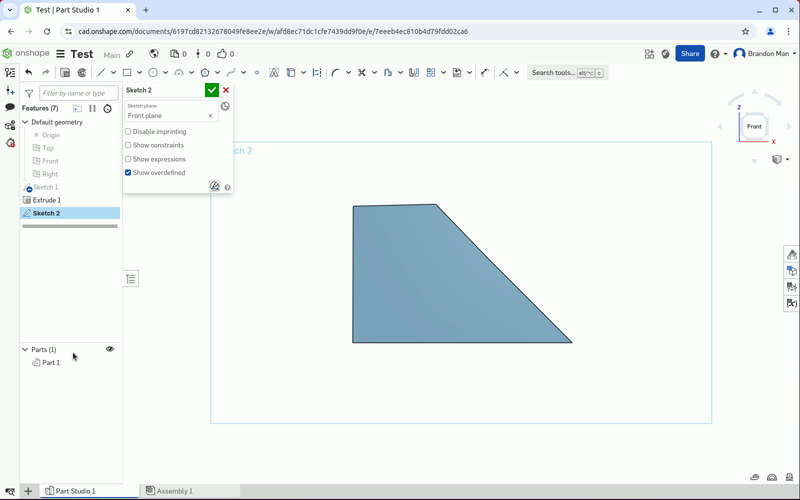
key(y)
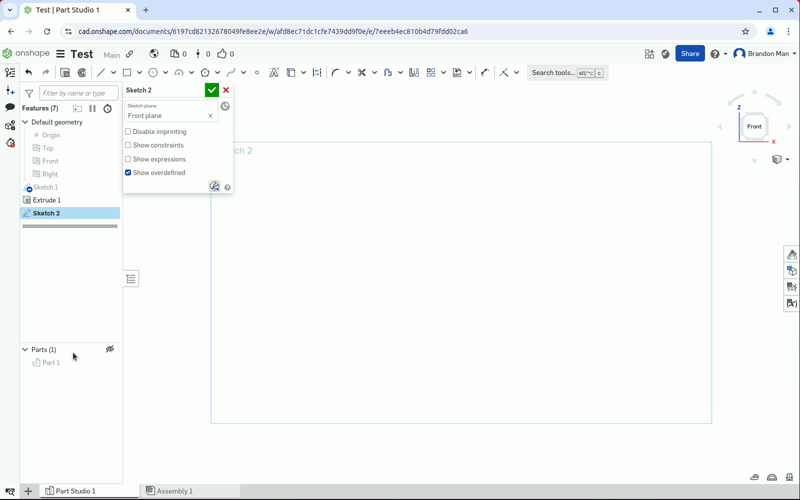
key(l)
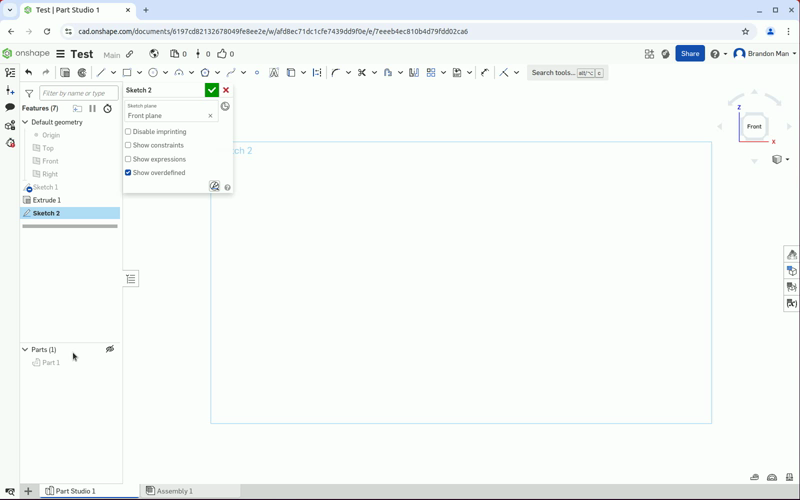
key_down(shift)
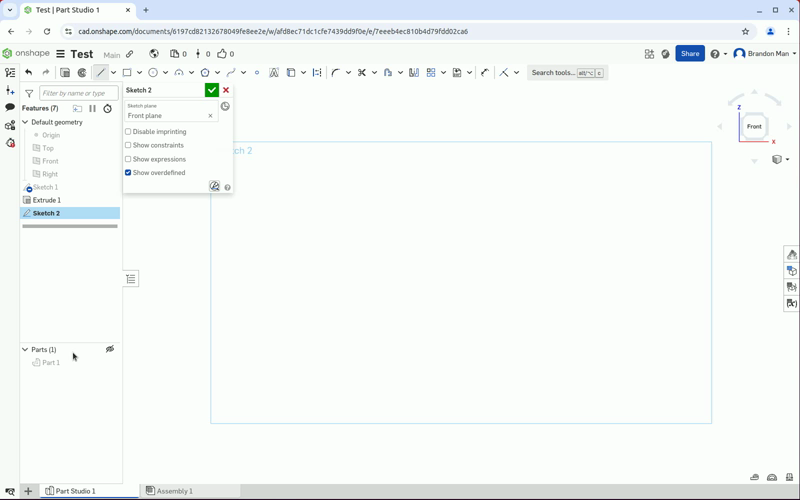
mouse_move(491, 259)
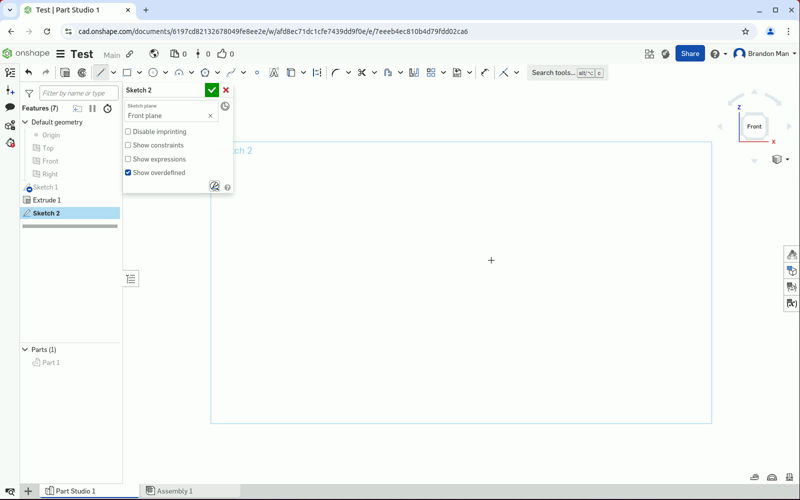
click(491, 259)
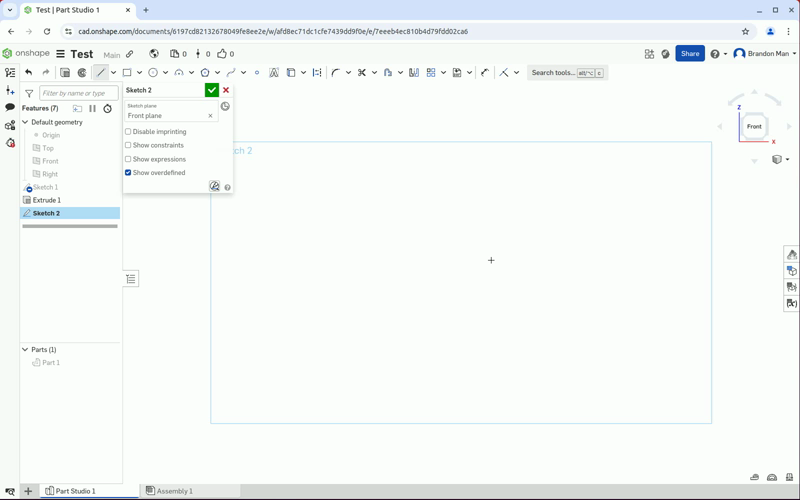
key_up(shift)
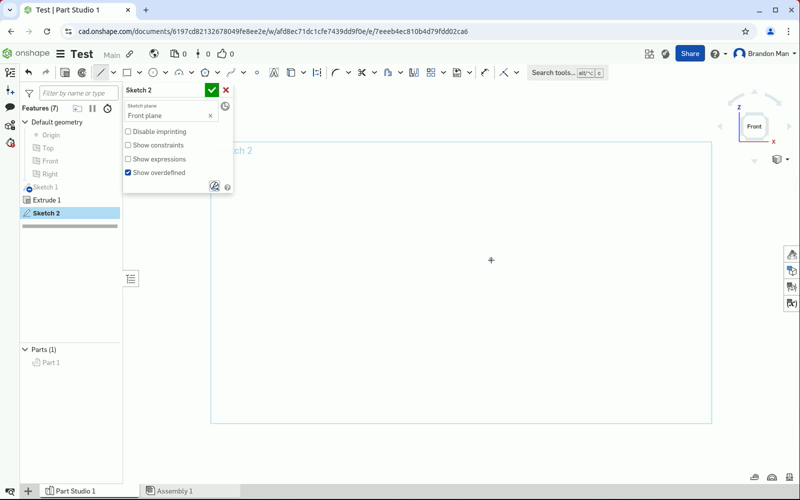
key_down(shift)
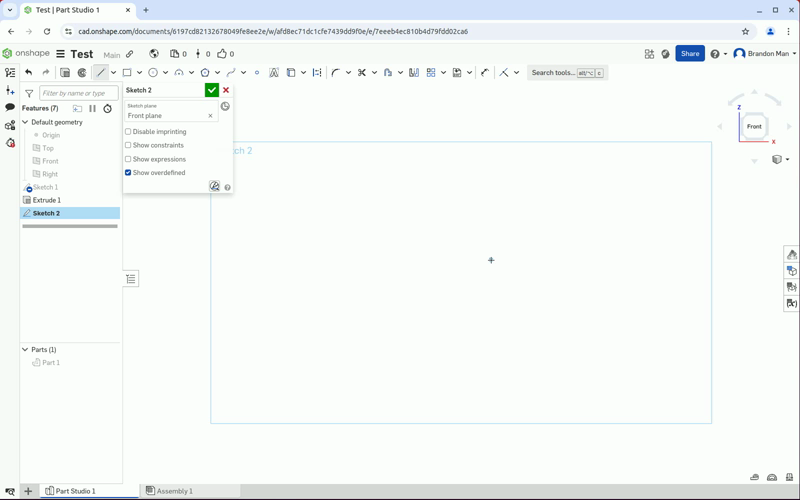
mouse_move(574, 342)
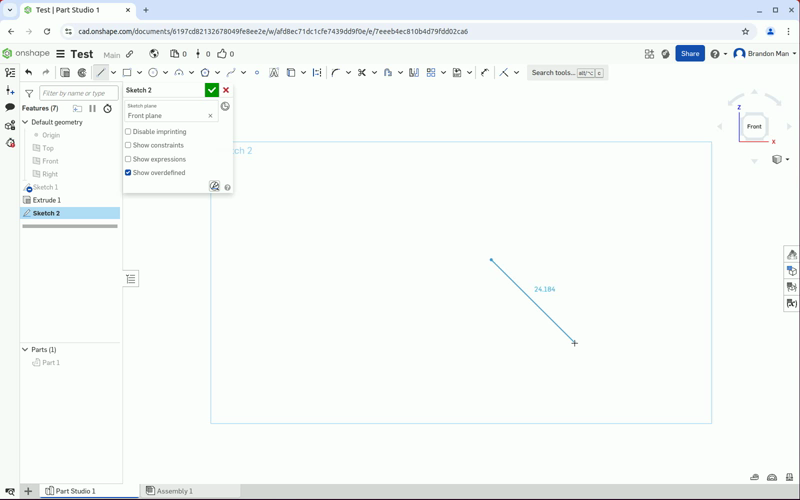
click(574, 342)
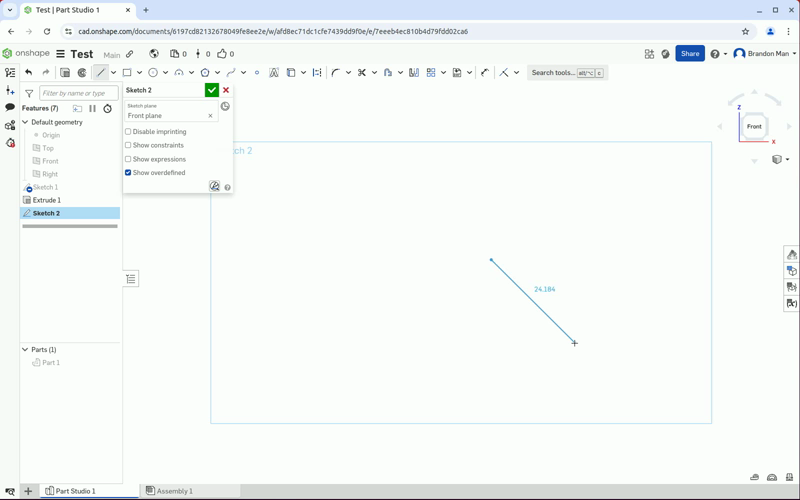
key_up(shift)
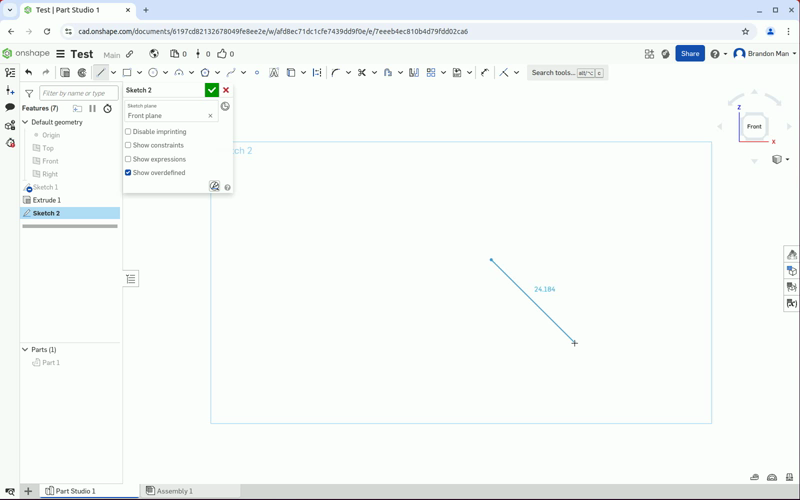
key_down(shift)
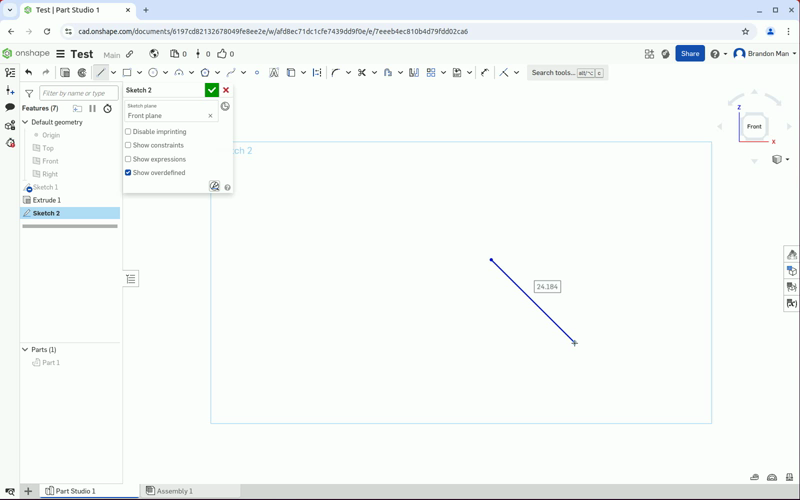
mouse_move(574, 259)
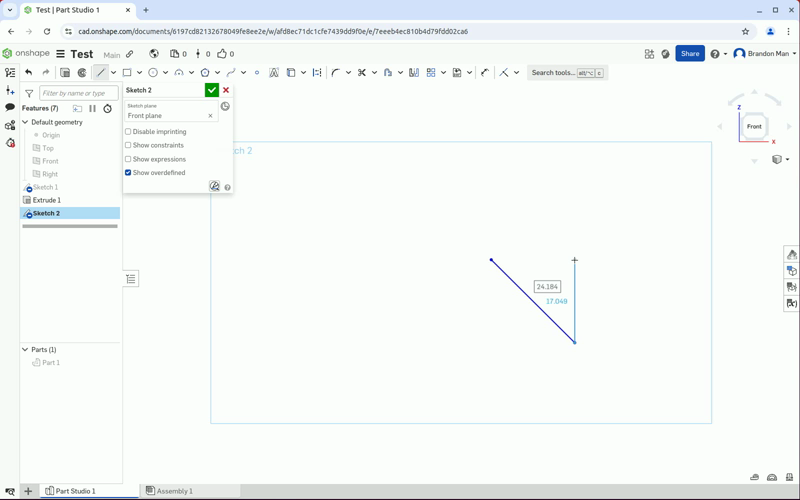
click(574, 259)
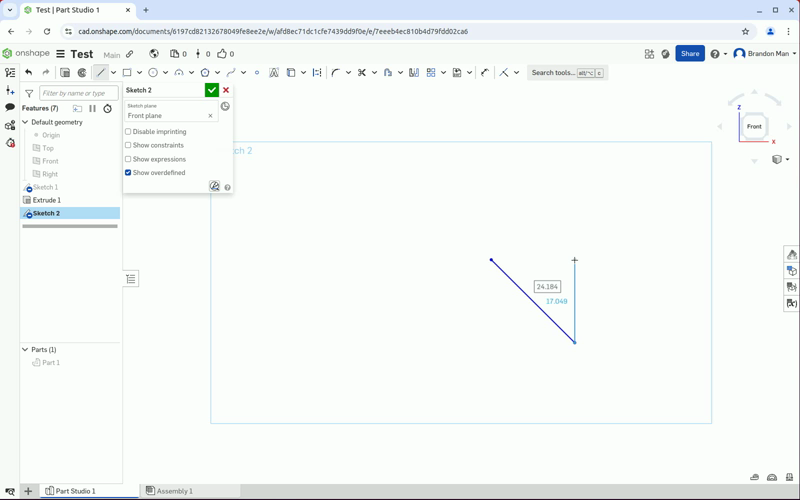
key_up(shift)
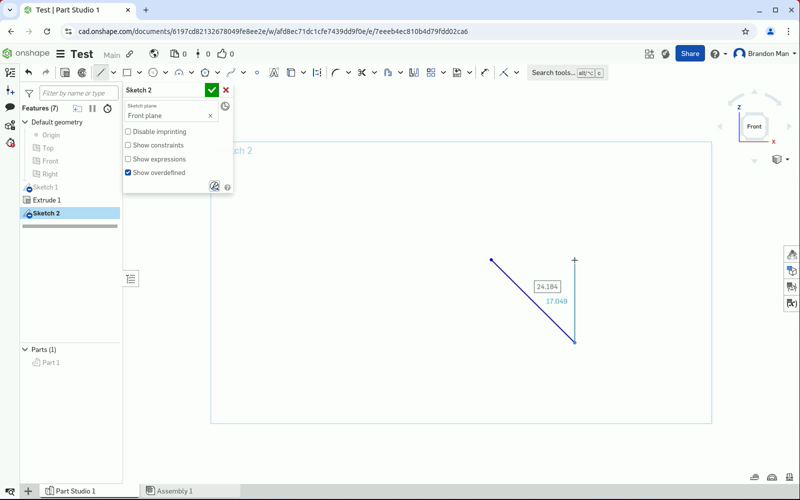
key_down(shift)
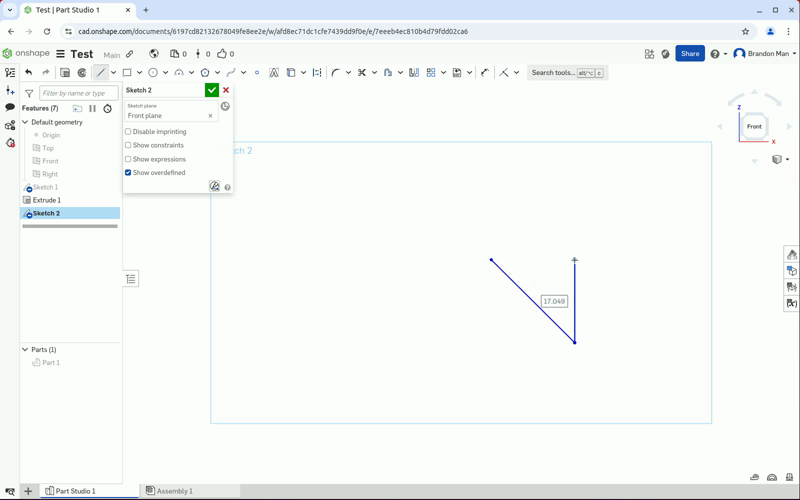
mouse_move(491, 259)
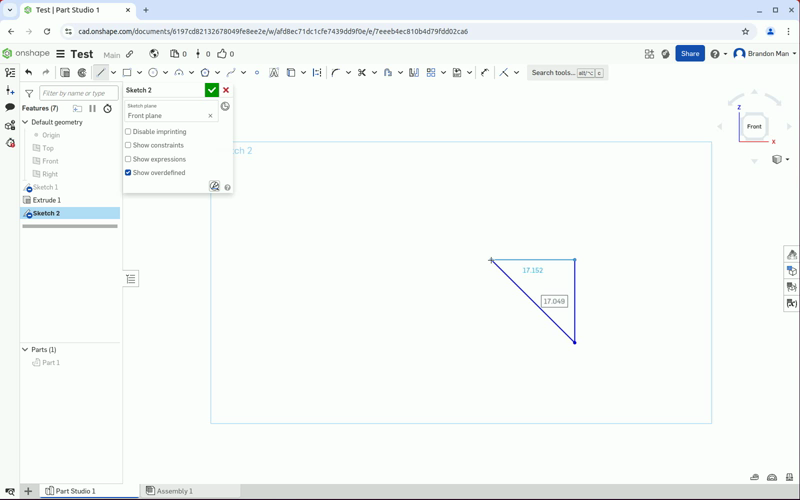
key_up(shift)
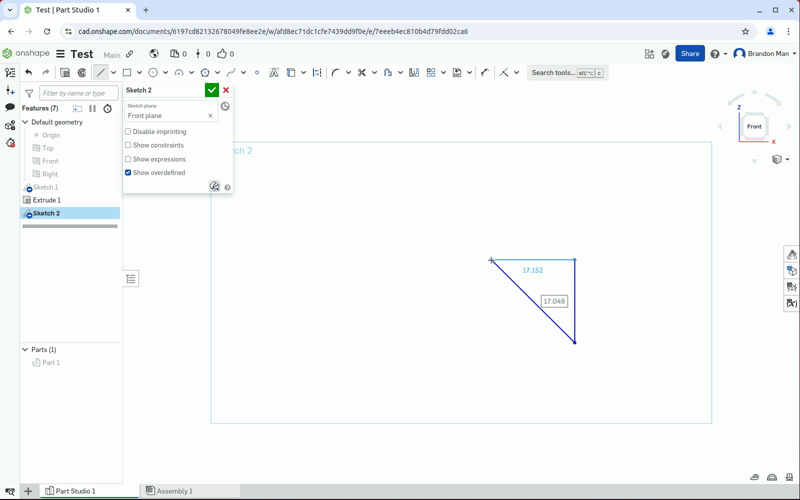
click(491, 259)
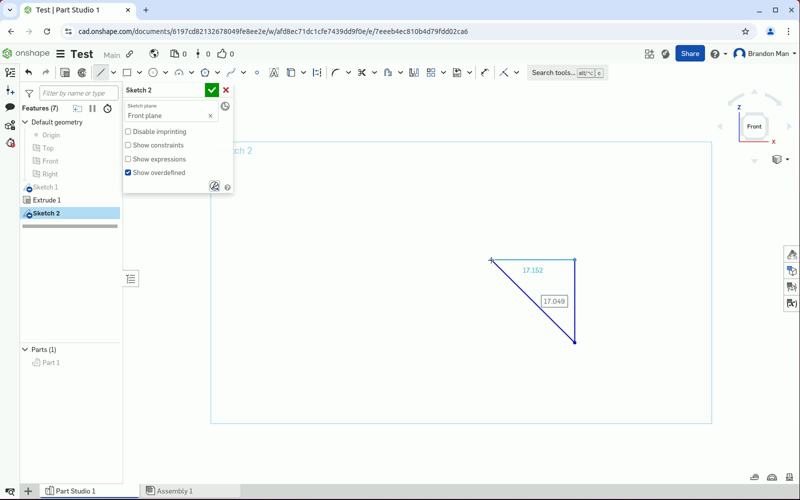
key(esc)
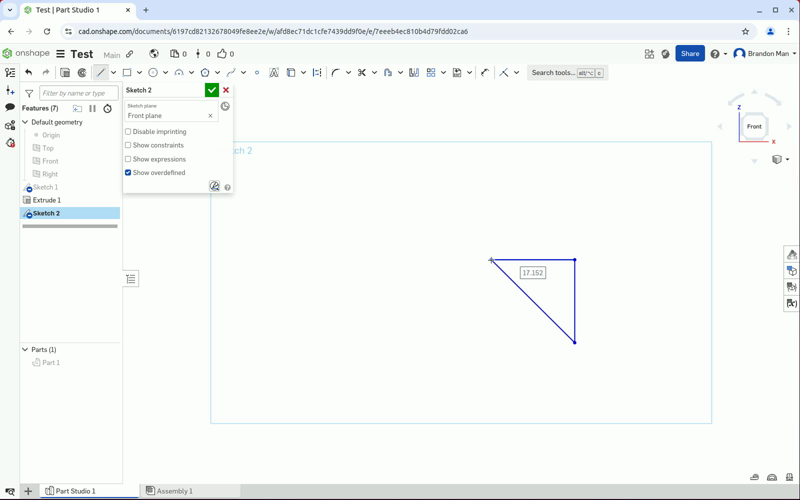
mouse_move(548, 311)
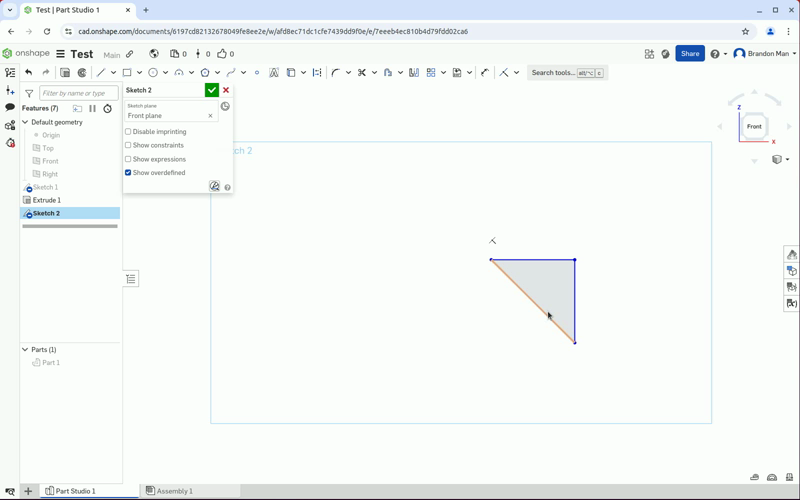
click(548, 311)
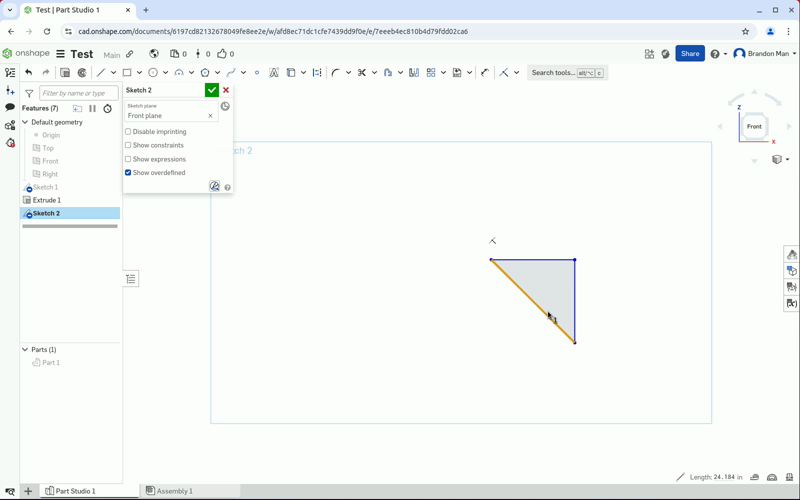
mouse_move(73, 352)
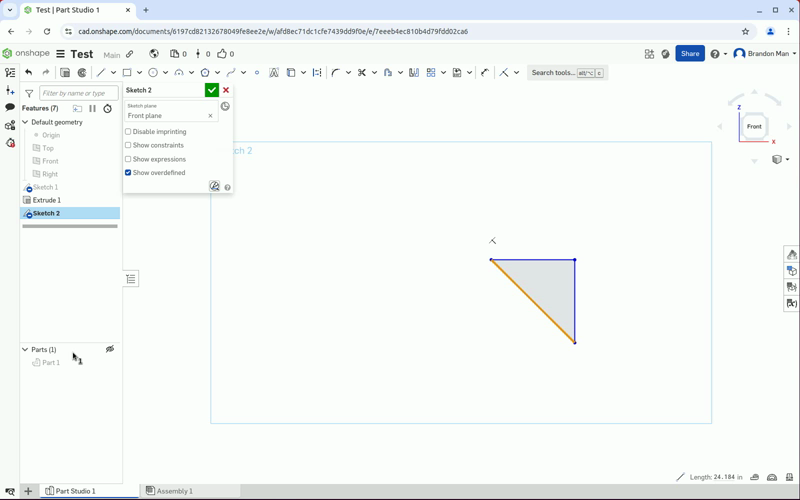
key(shift+y)
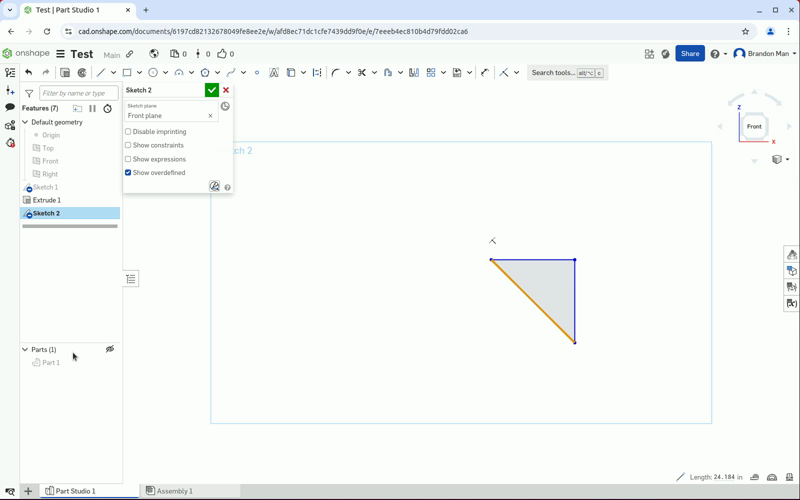
key(shift+e)
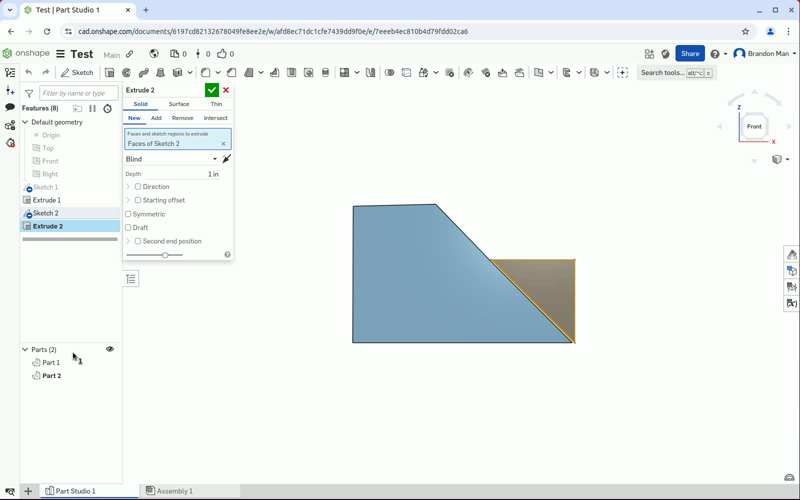
mouse_move(143, 106)
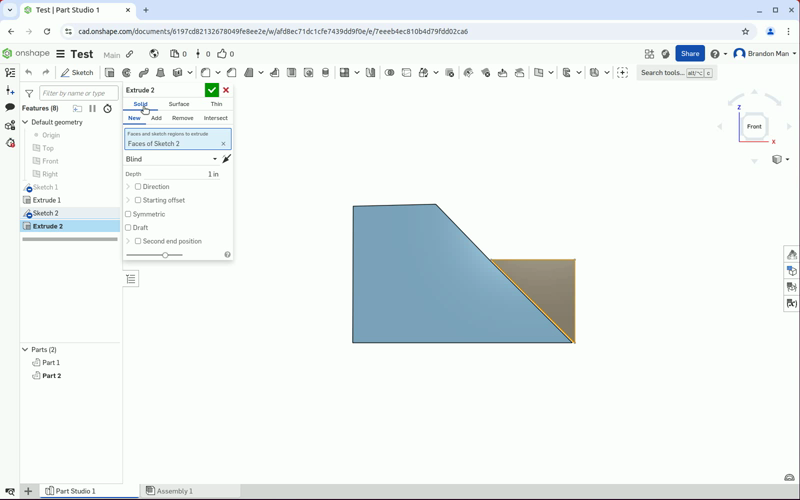
click(143, 106)
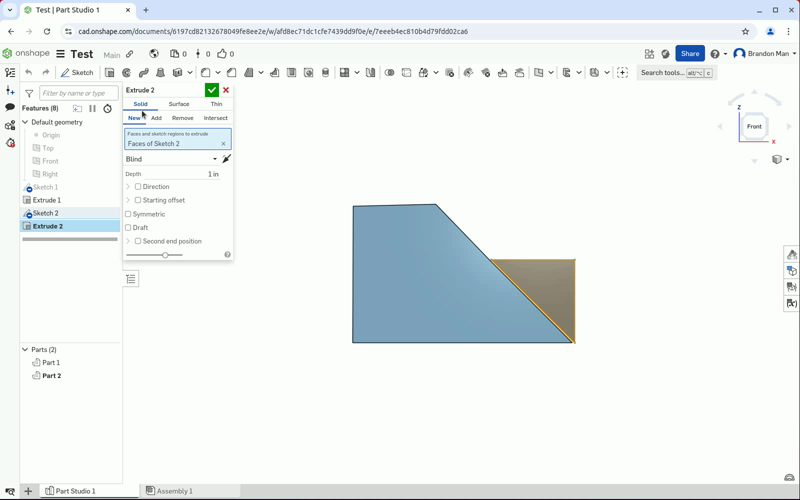
mouse_move(137, 120)
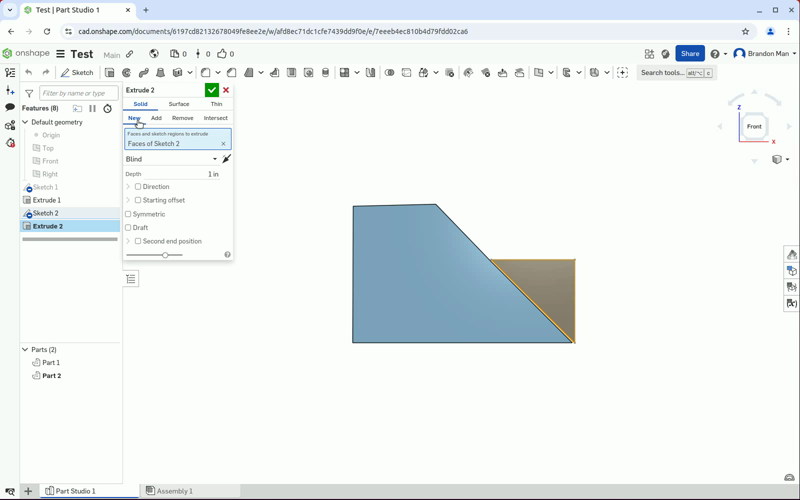
click(137, 120)
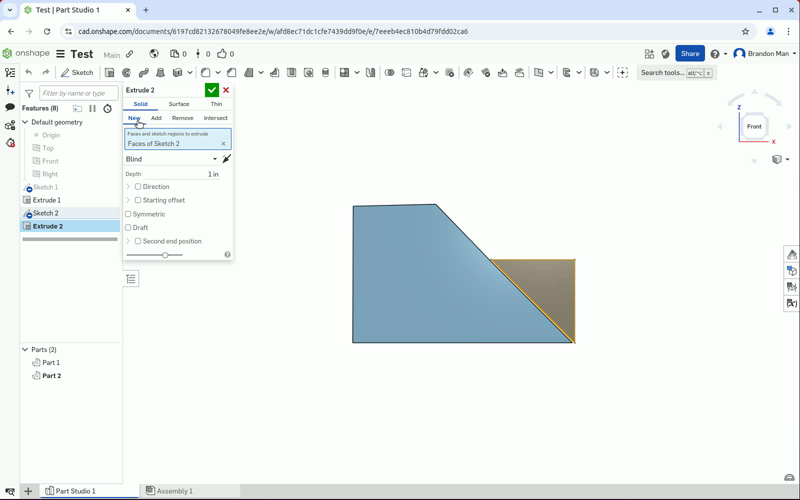
key(tab, 4)
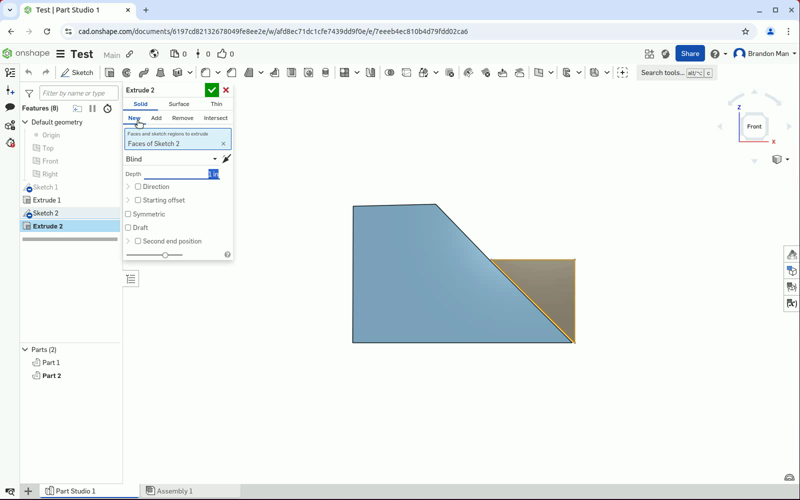
text(-5.777)
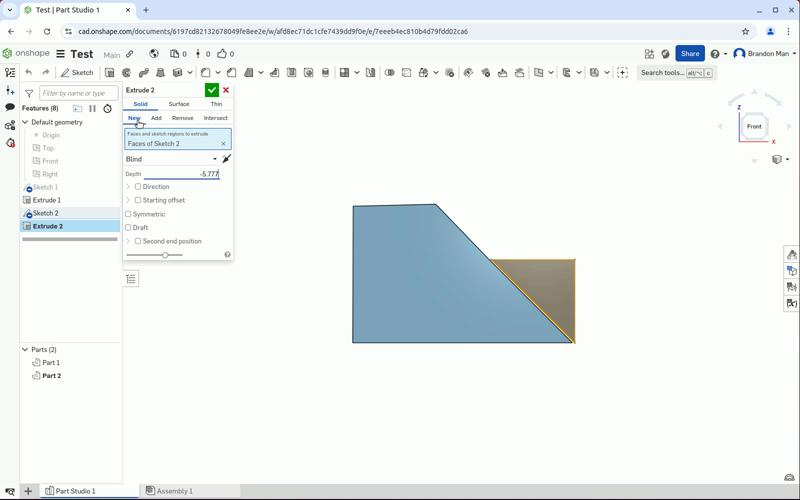
key(enter)
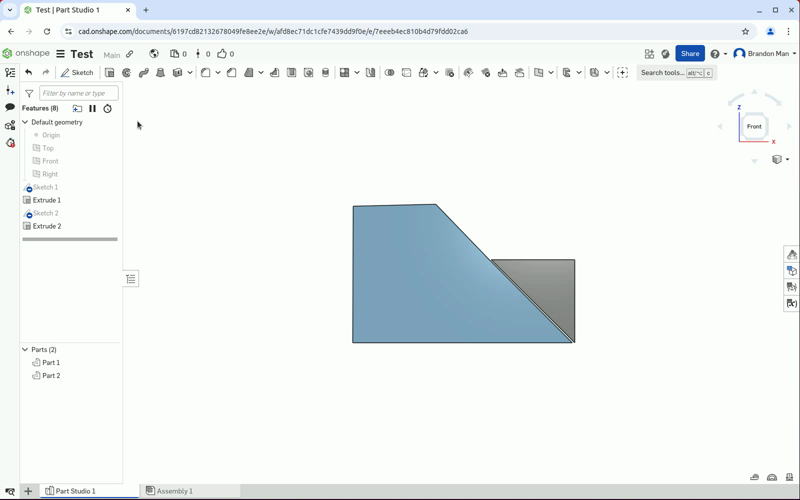
key(shift+h)
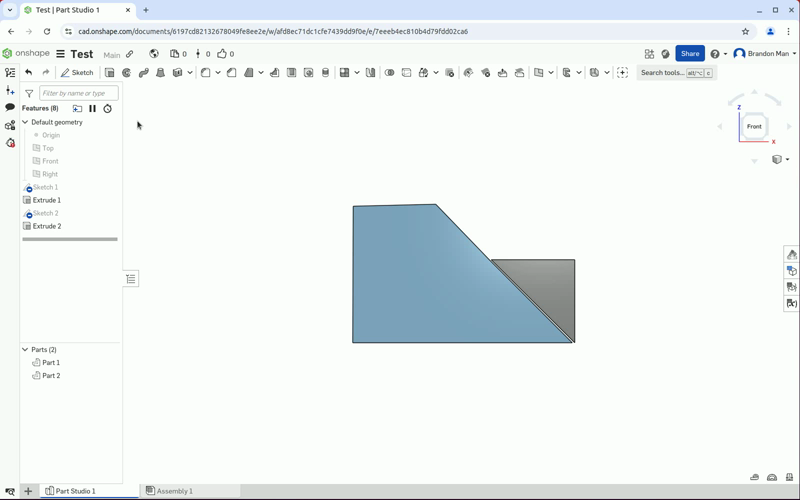
key(shift+h)
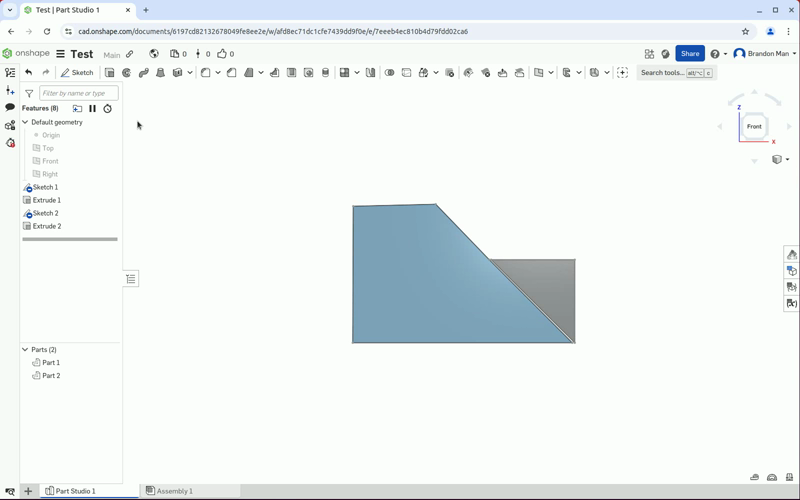
key(shift+7)
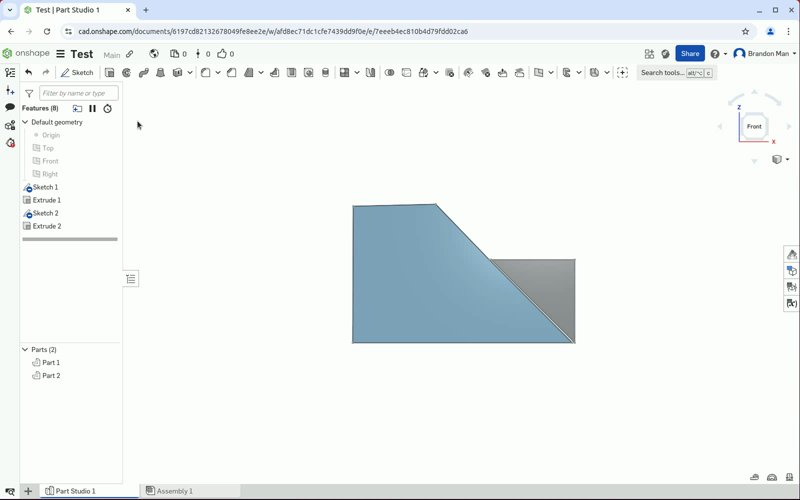
key(left, 2)
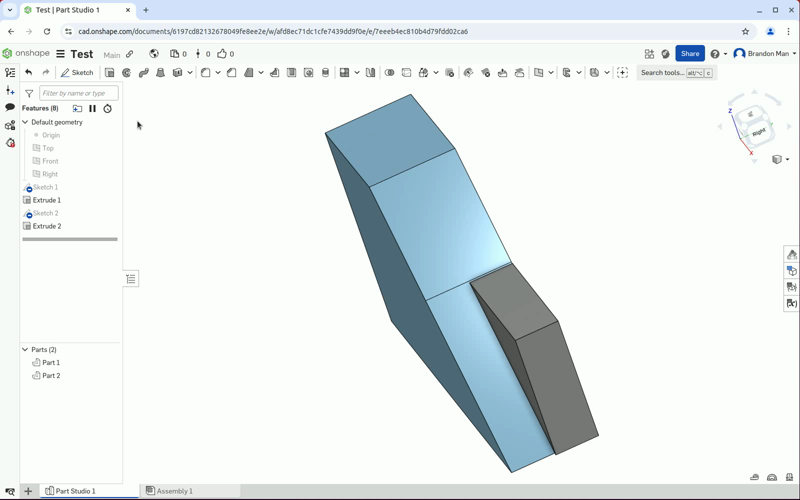
key(down, 2)
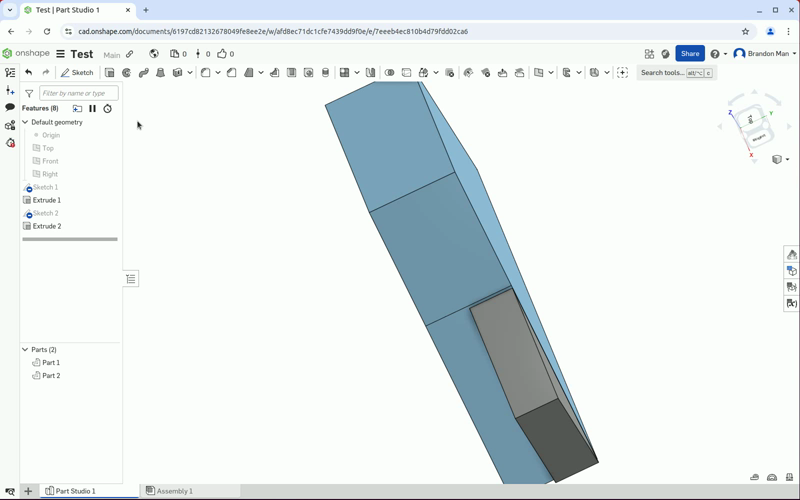
key(up, 2)
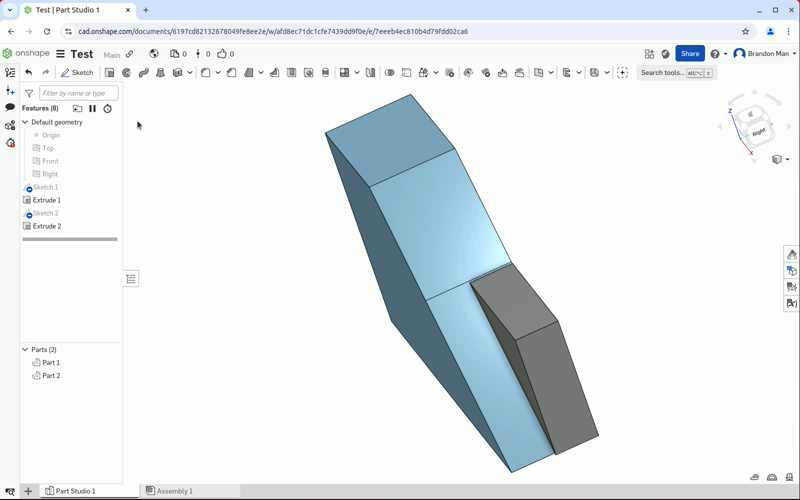
key(right, 2)
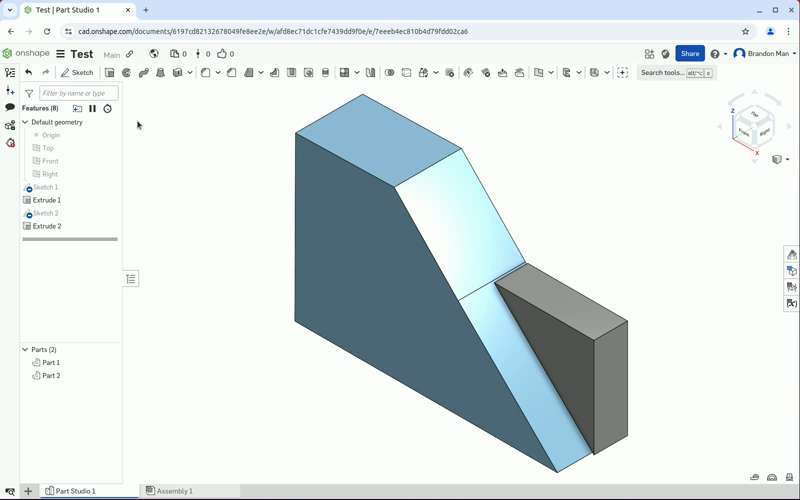
mouse_move(73, 189)
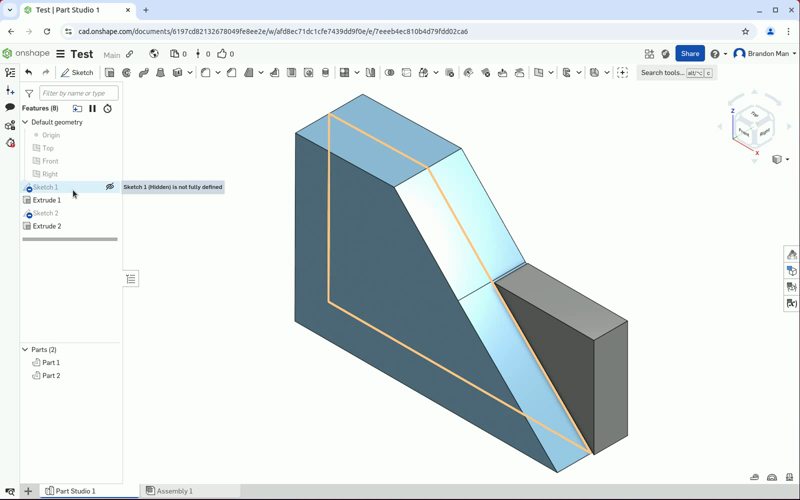
click(73, 189)